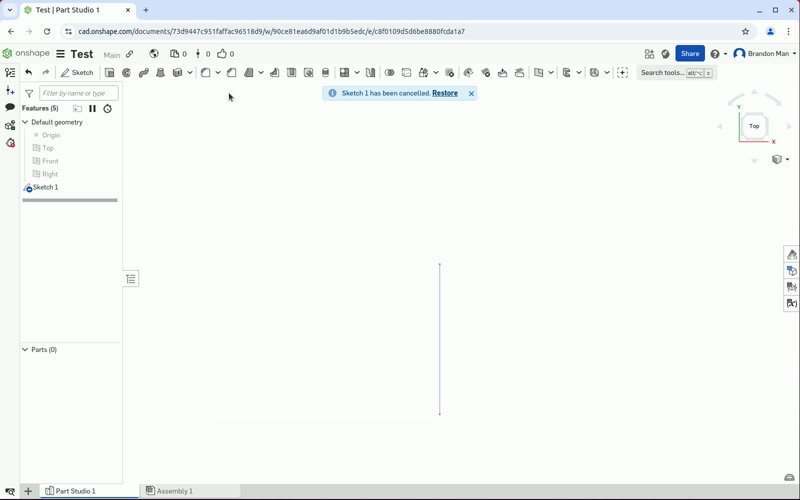
key(shift+h)
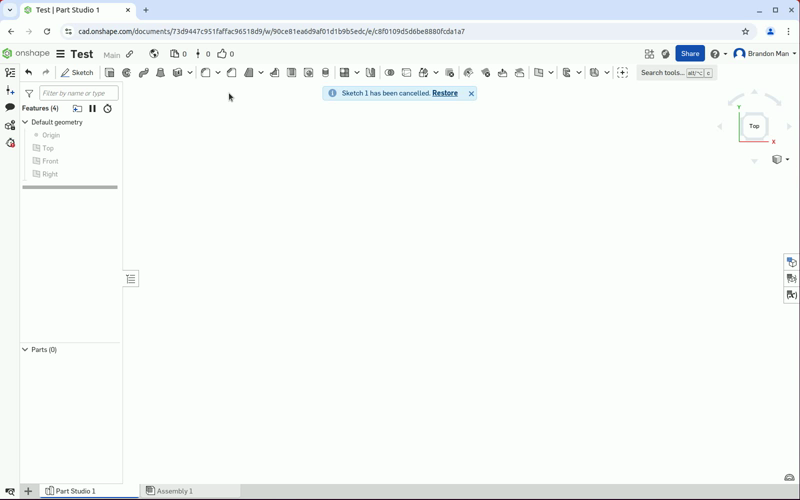
mouse_move(73, 352)
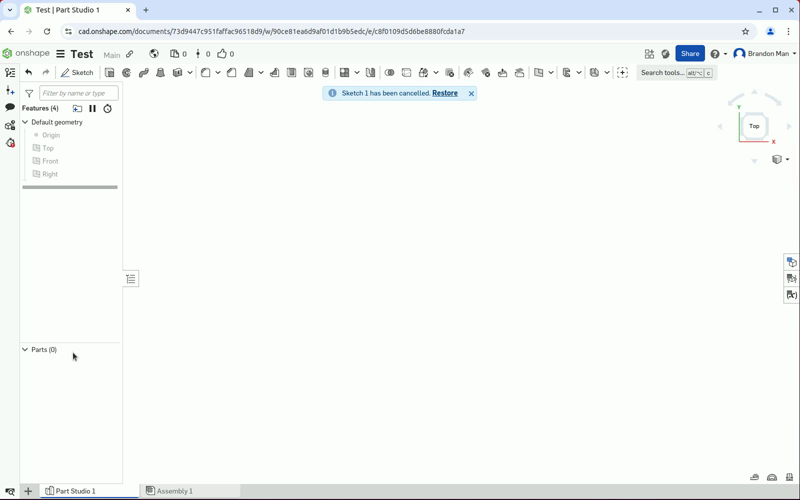
key(y)
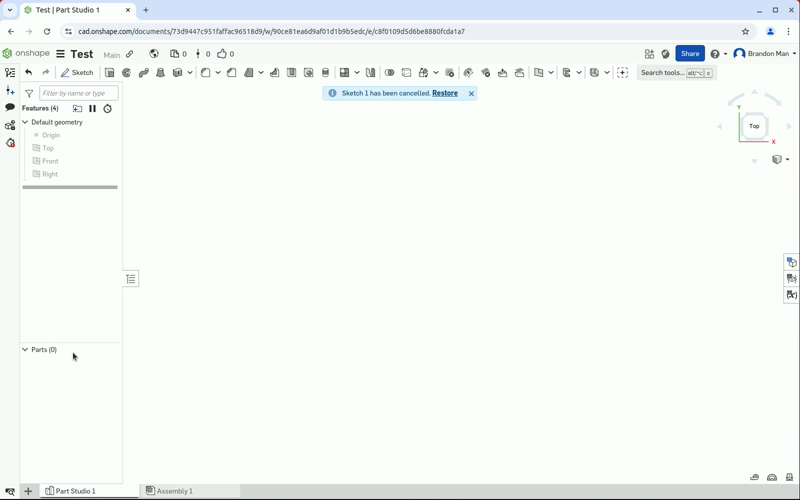
key(shift+p)
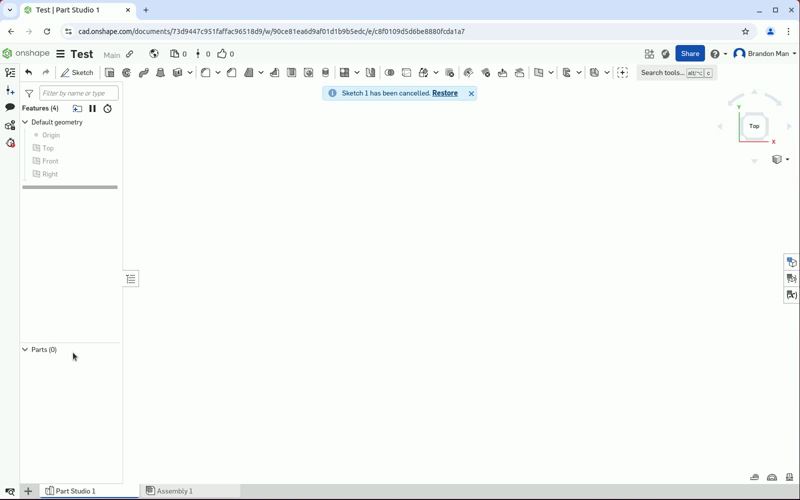
key(space)
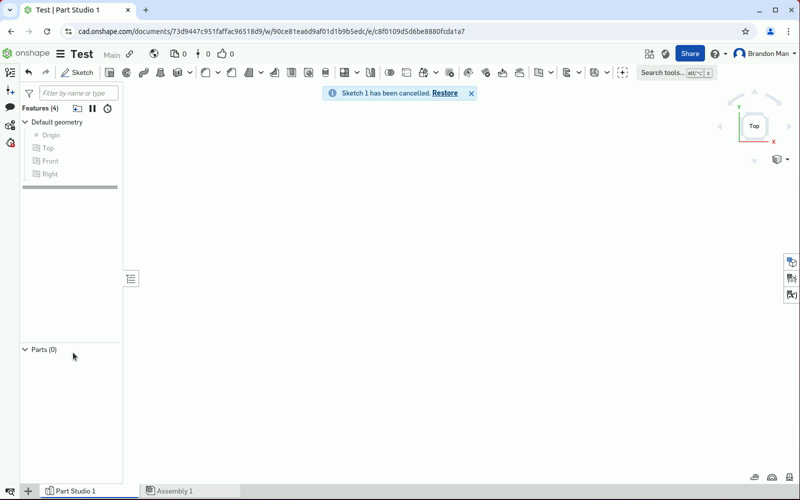
key_down(shift)
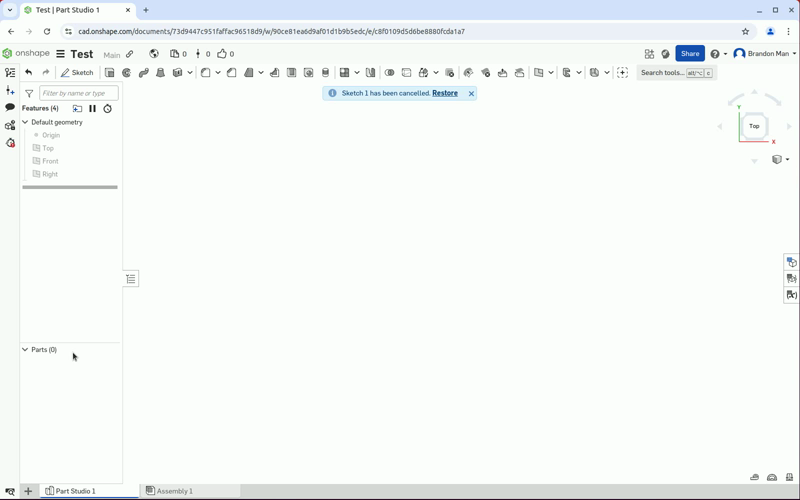
key(up)
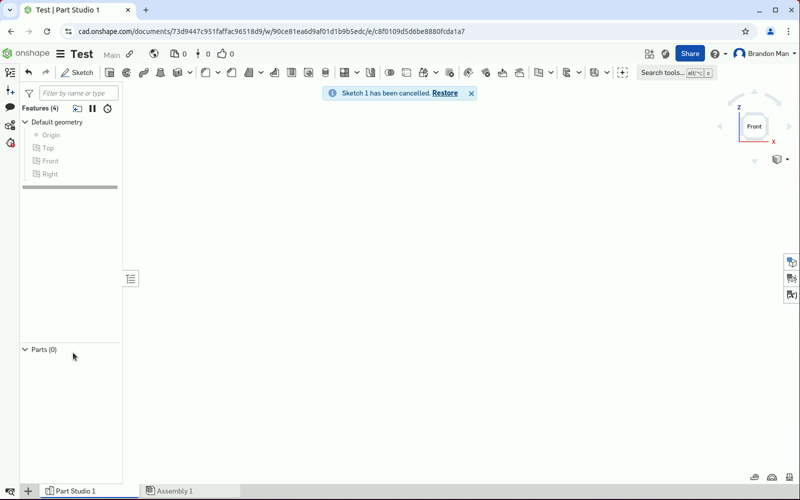
key_up(shift)
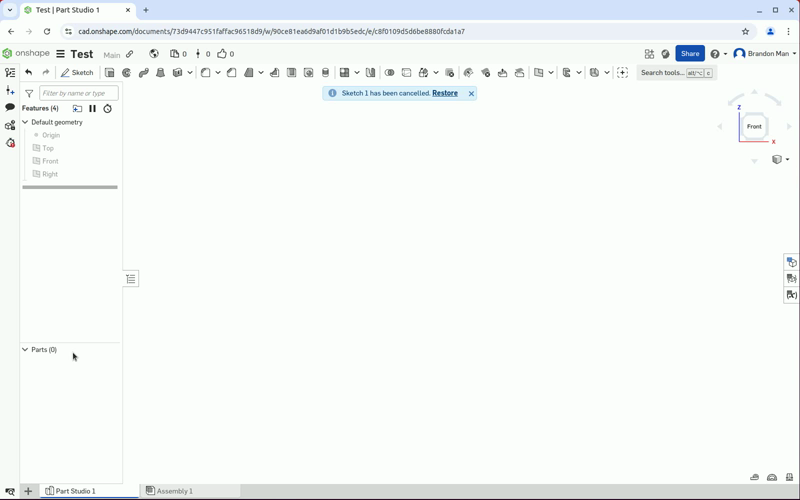
mouse_move(73, 352)
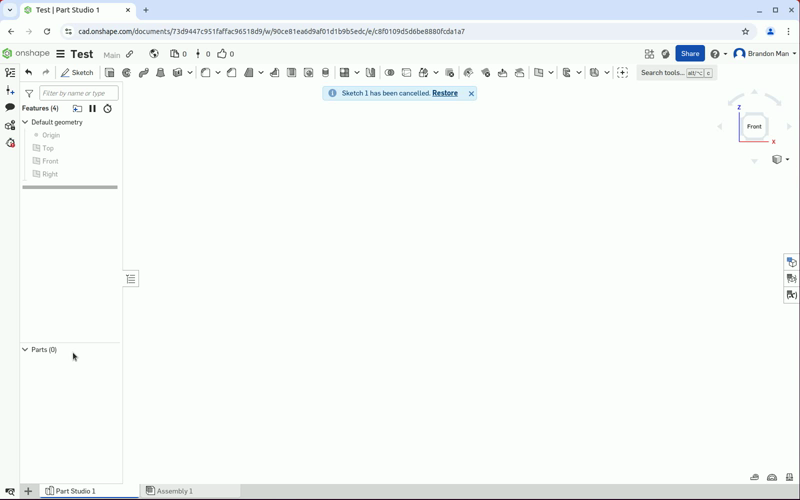
key(shift+y)
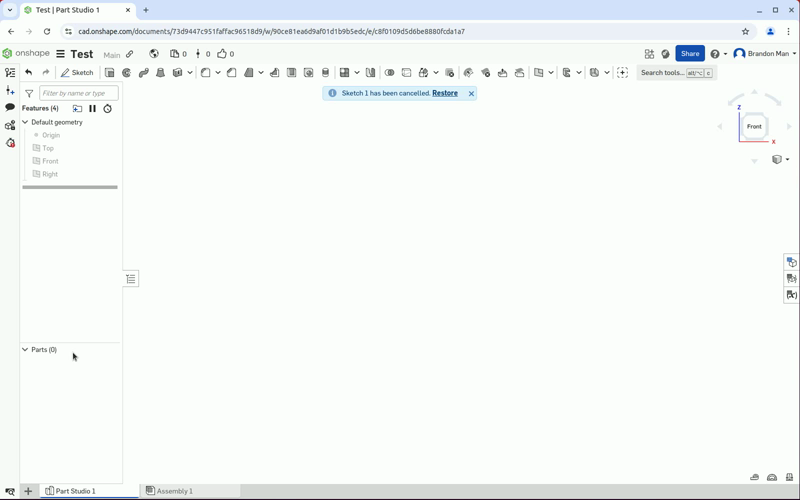
key(shift+s)
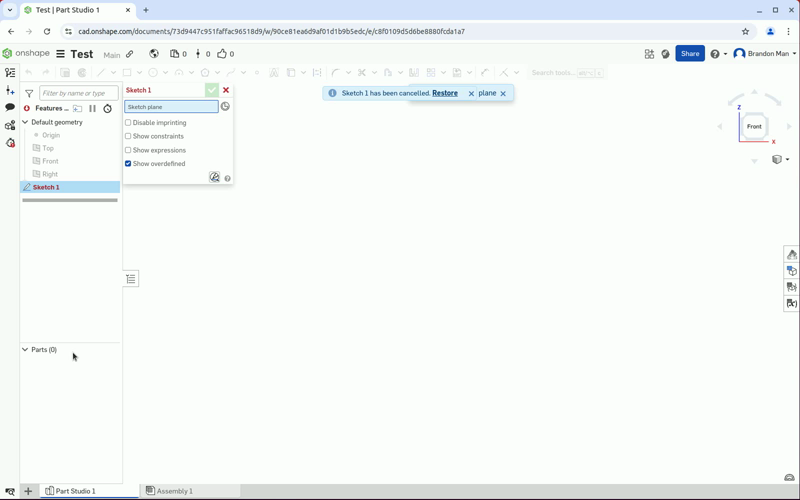
mouse_move(73, 163)
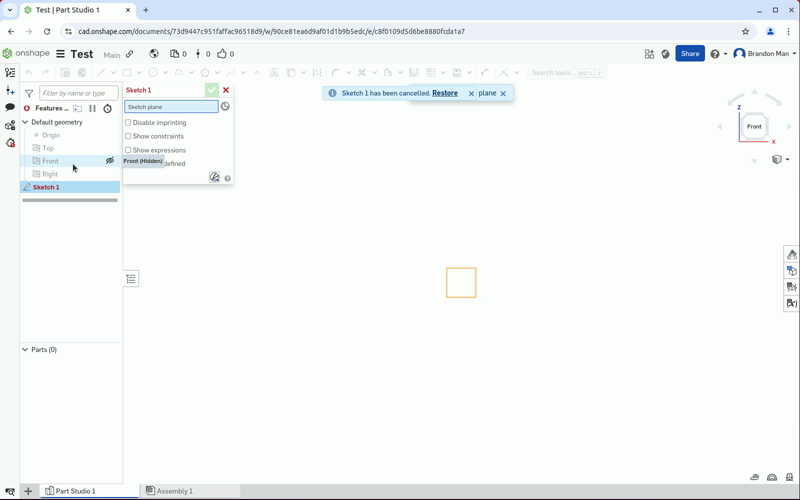
click(73, 163)
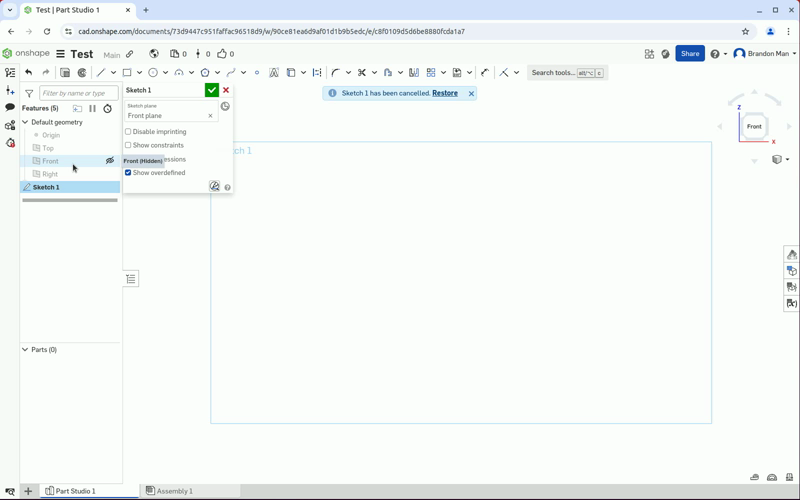
mouse_move(73, 352)
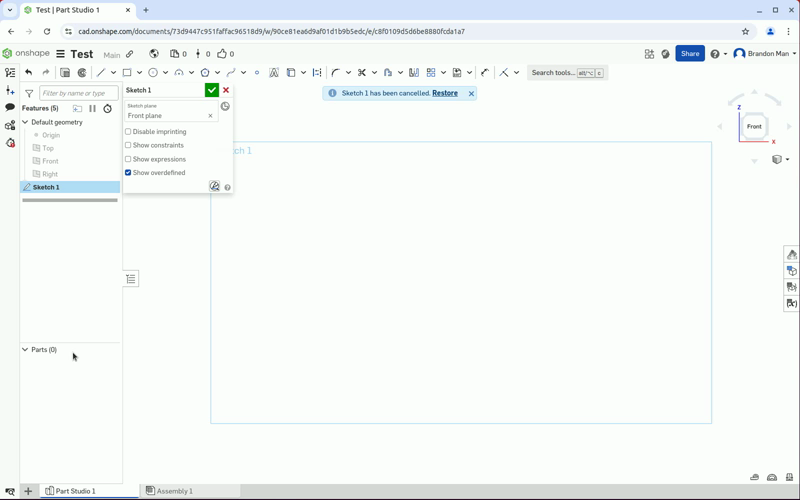
key(y)
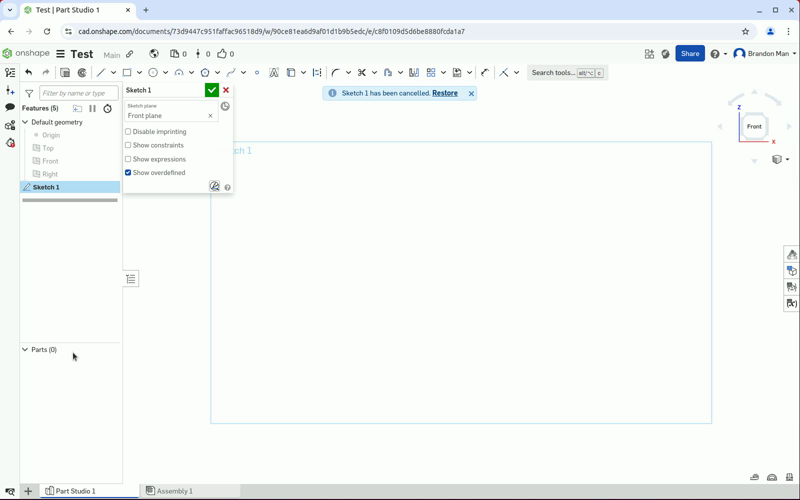
key(c)
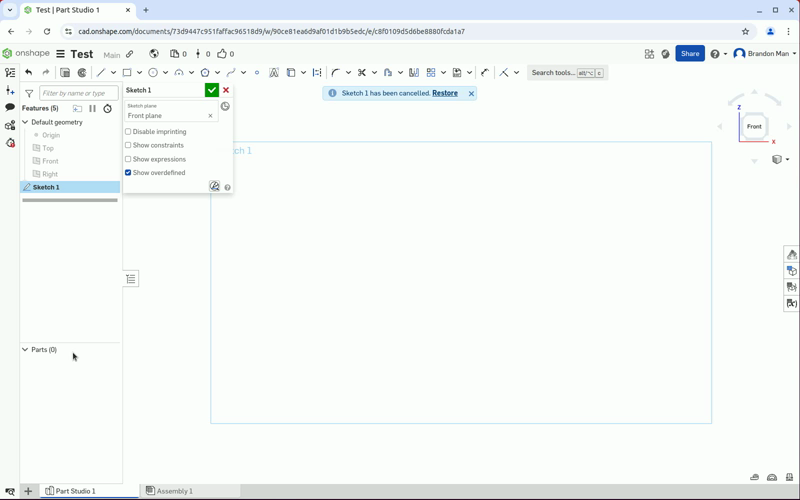
key_down(shift)
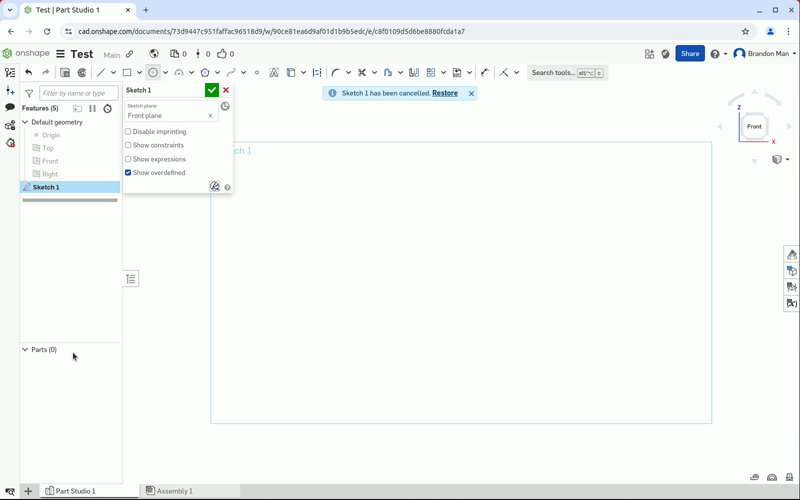
mouse_move(460, 282)
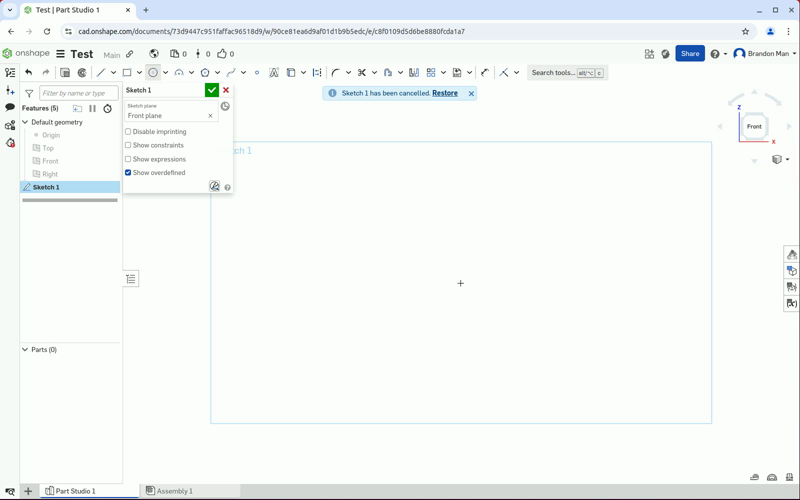
click(460, 282)
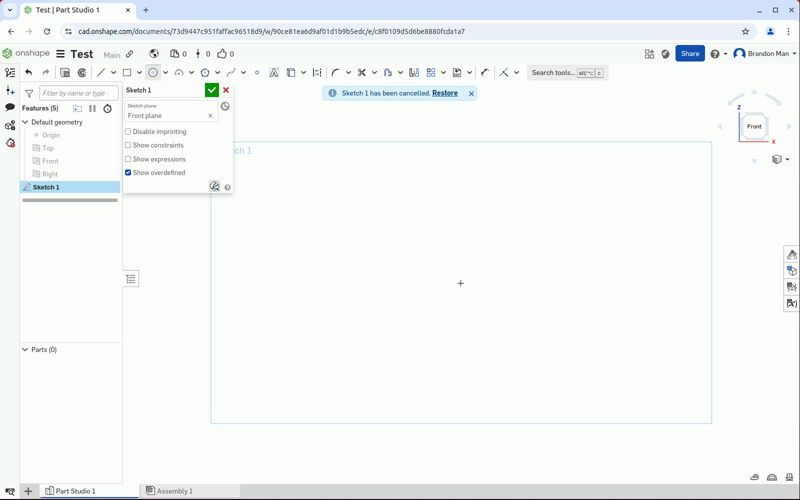
key_up(shift)
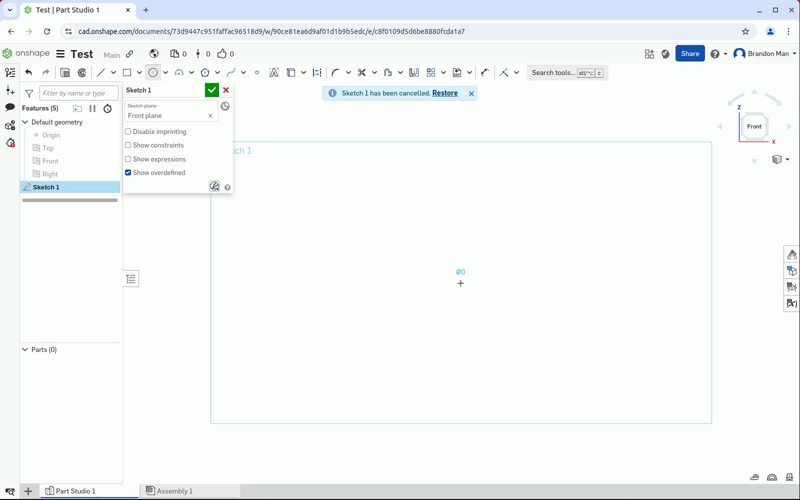
mouse_move(505, 282)
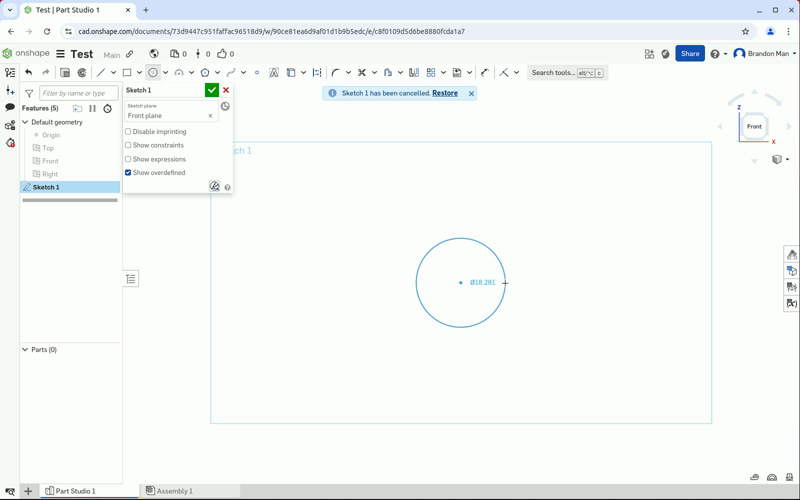
click(505, 282)
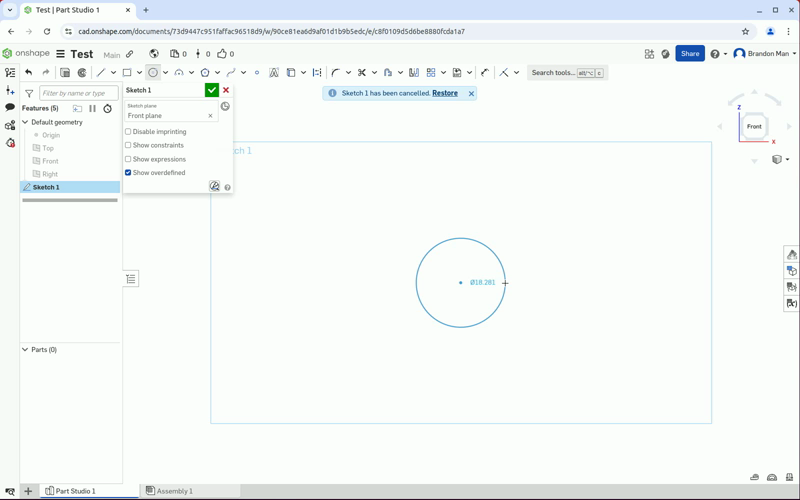
key(esc)
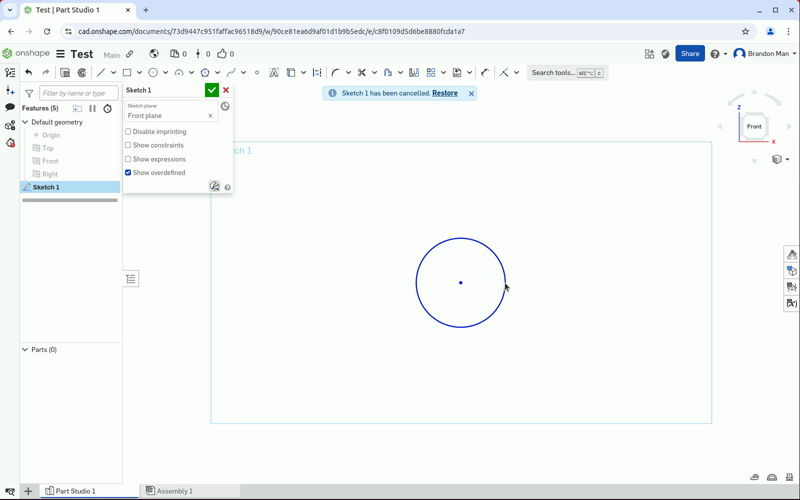
key(c)
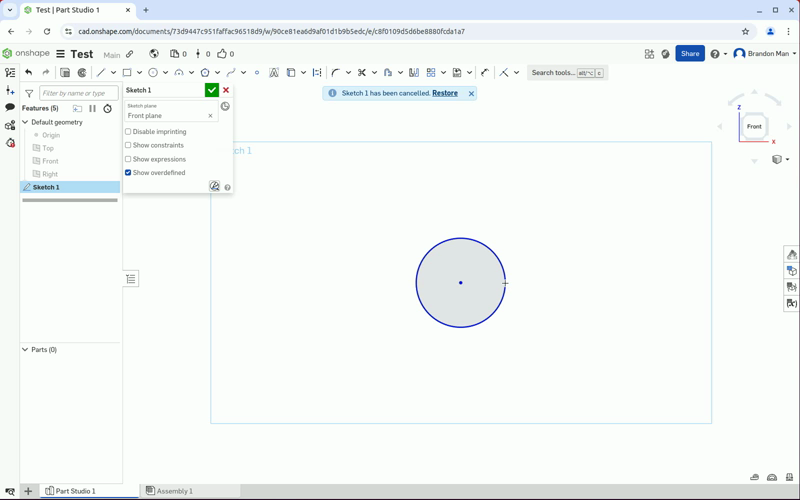
key_down(shift)
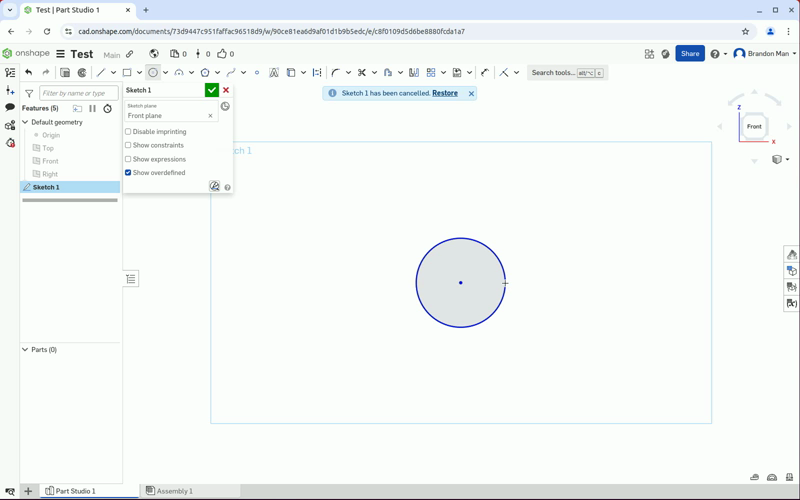
mouse_move(460, 282)
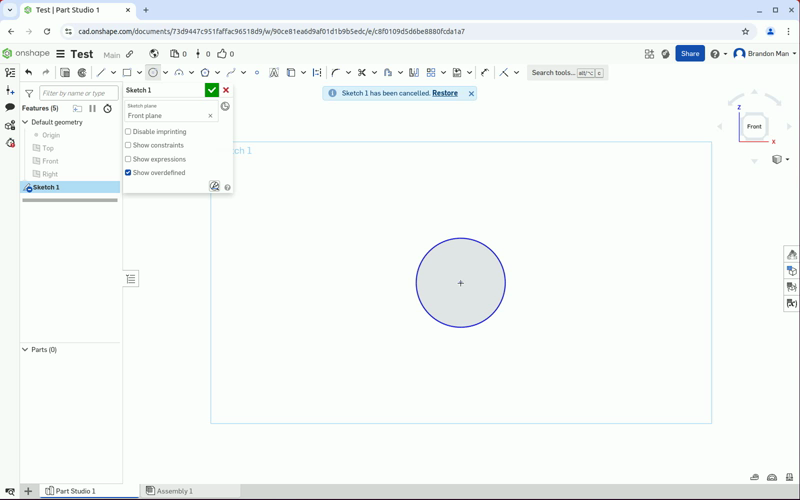
click(460, 282)
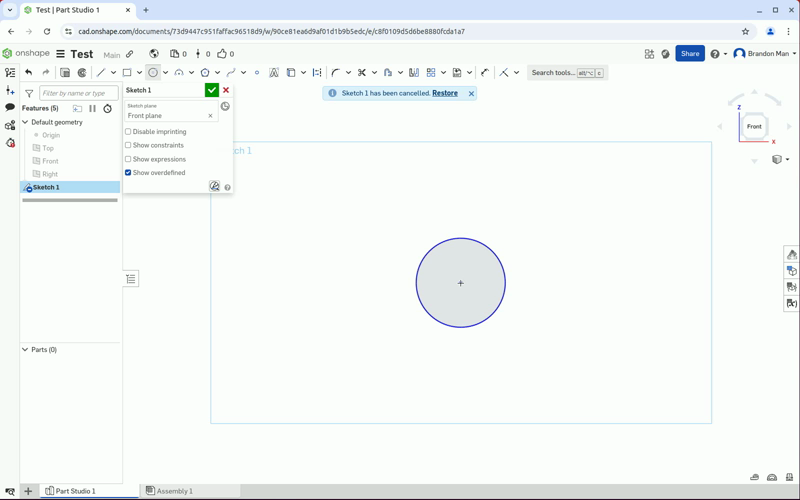
key_up(shift)
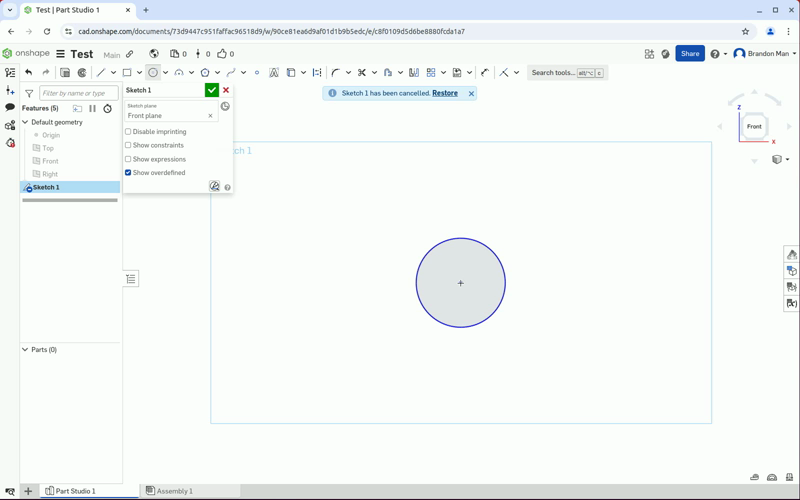
mouse_move(478, 282)
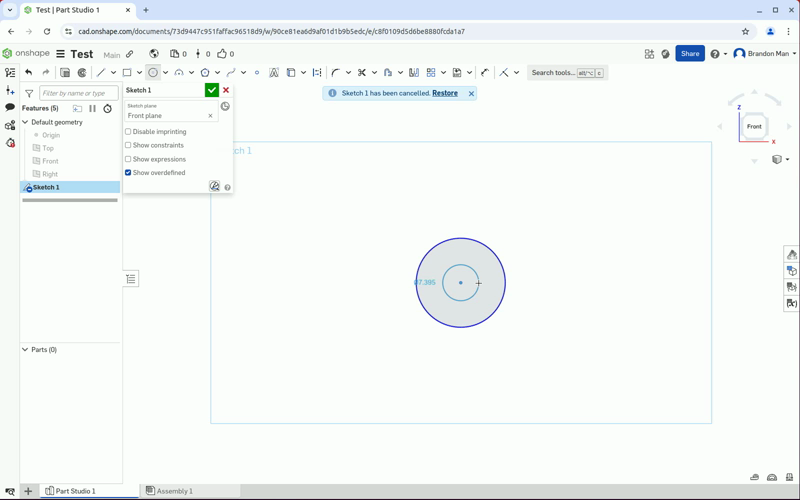
click(478, 282)
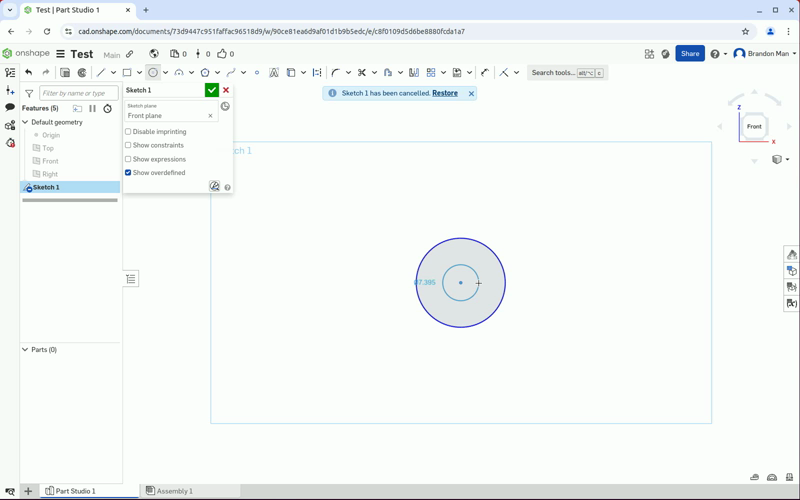
key(esc)
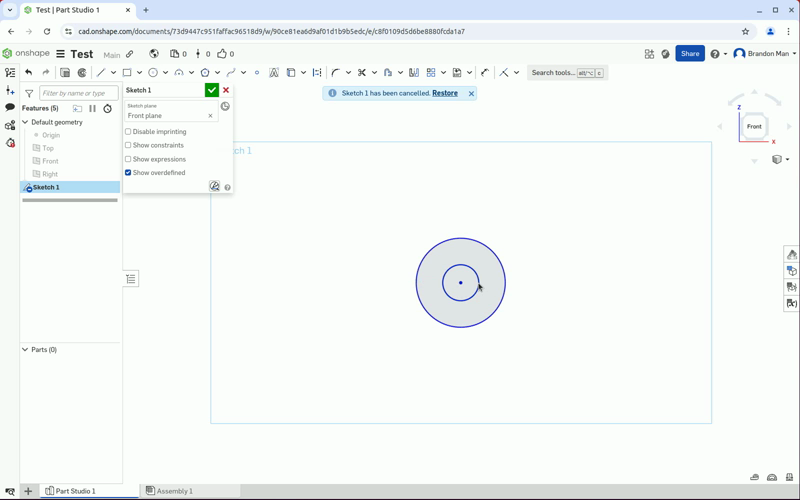
mouse_move(467, 253)
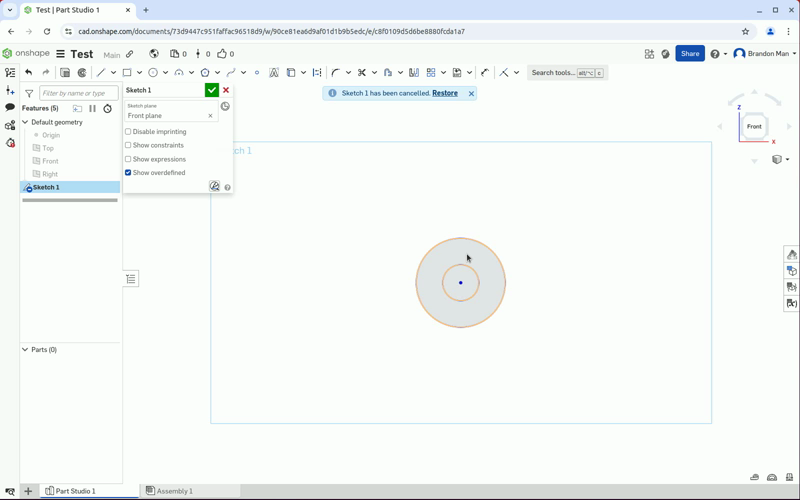
click(467, 253)
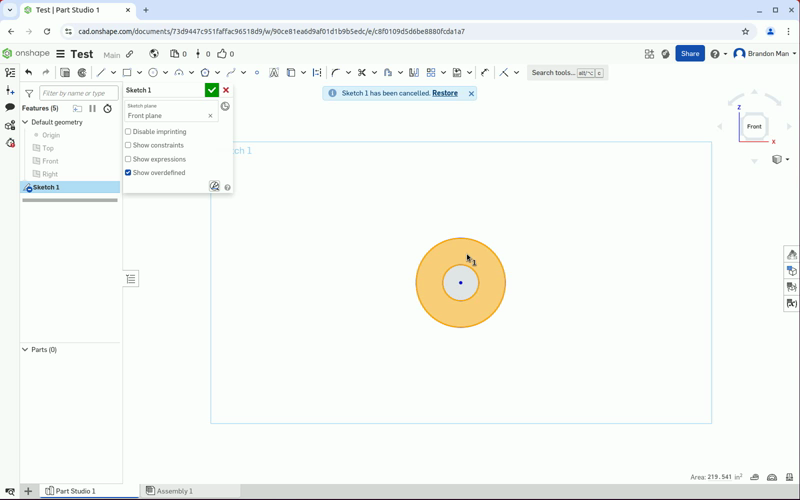
mouse_move(73, 352)
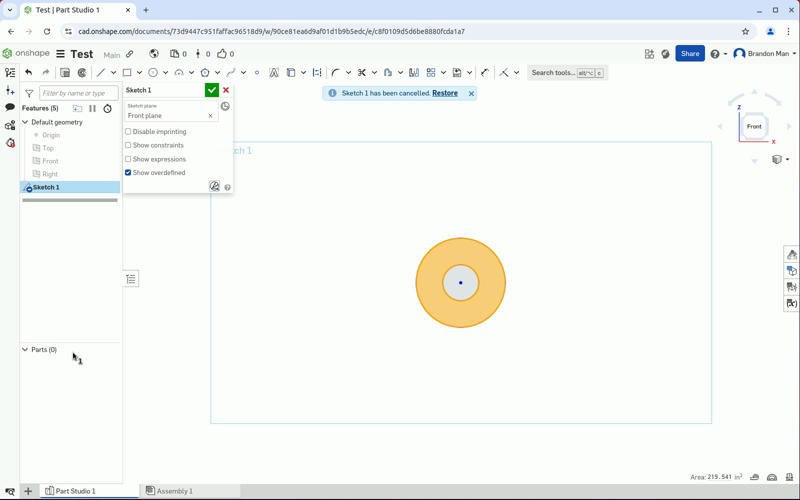
key(shift+y)
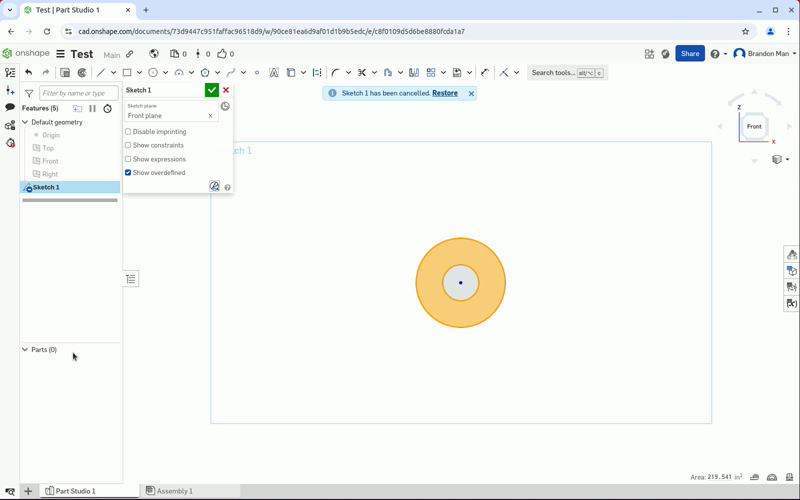
key(shift+e)
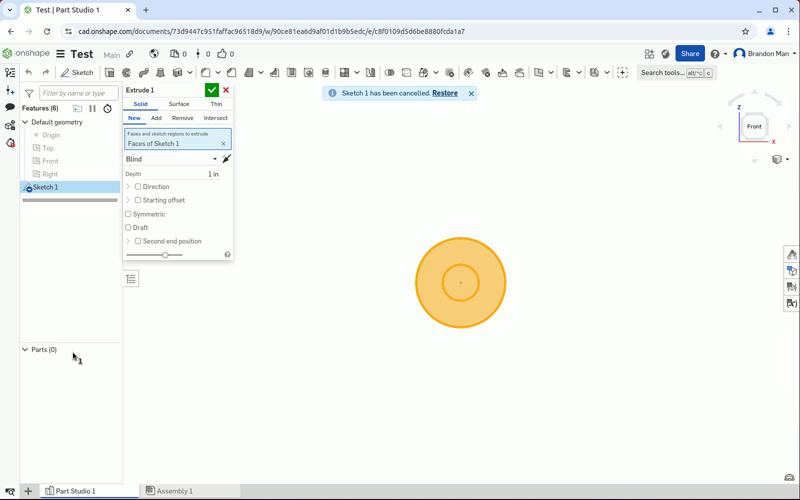
mouse_move(143, 106)
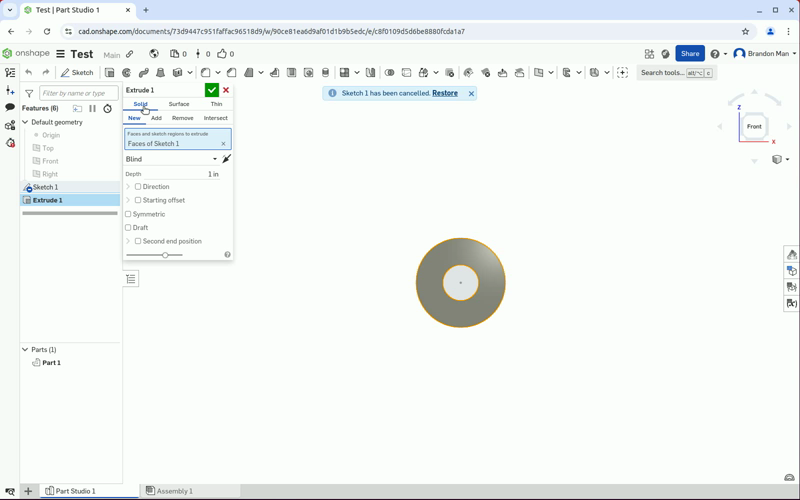
click(143, 106)
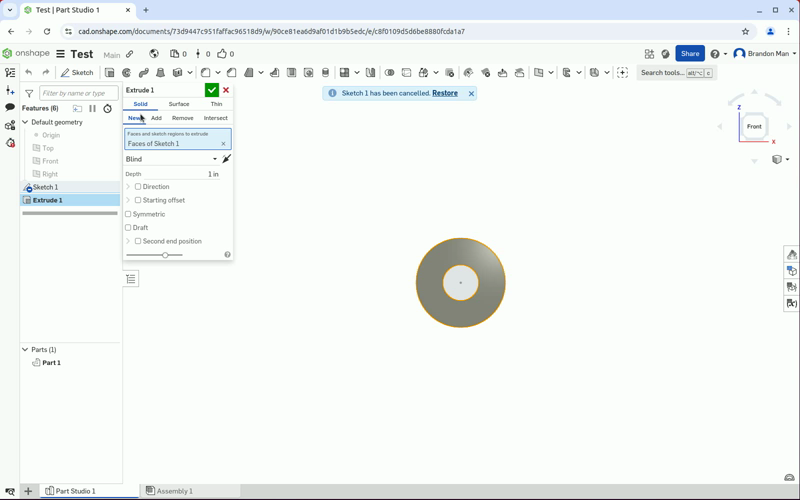
mouse_move(137, 120)
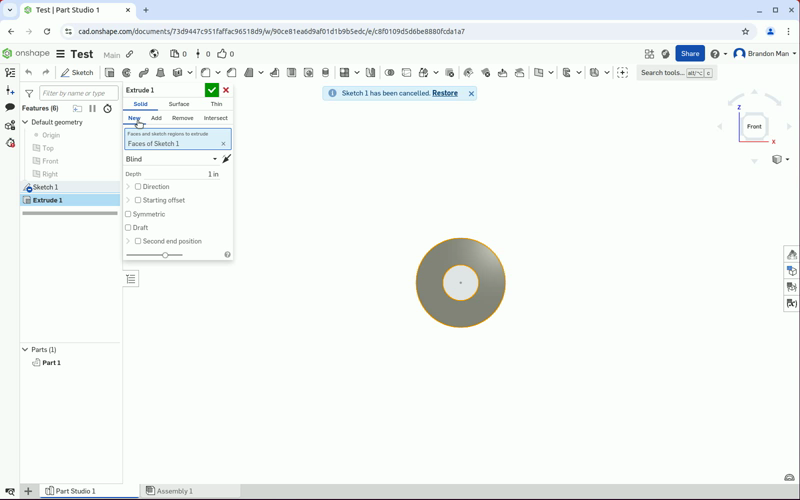
click(137, 120)
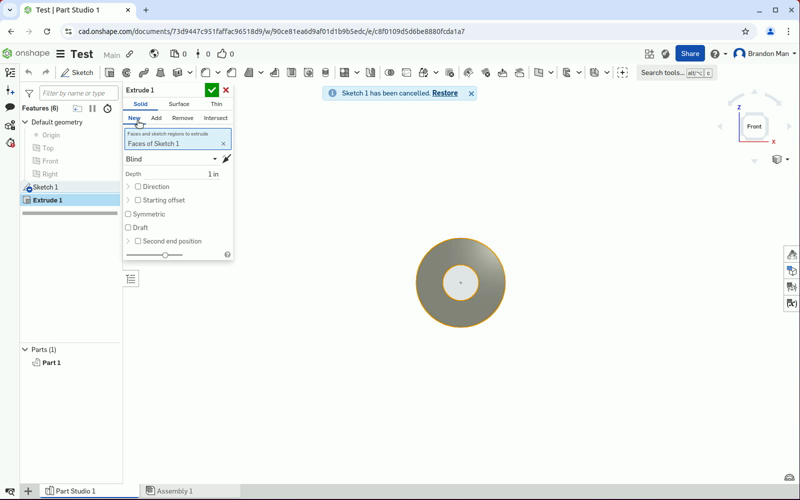
key(tab, 4)
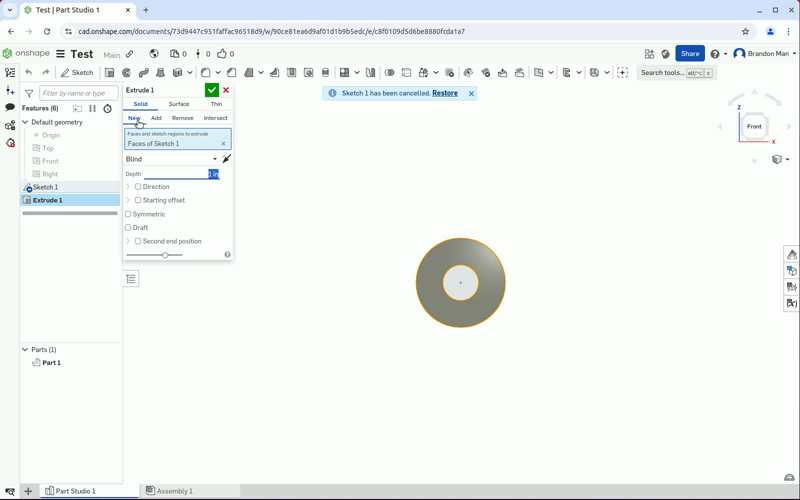
text(3.611)
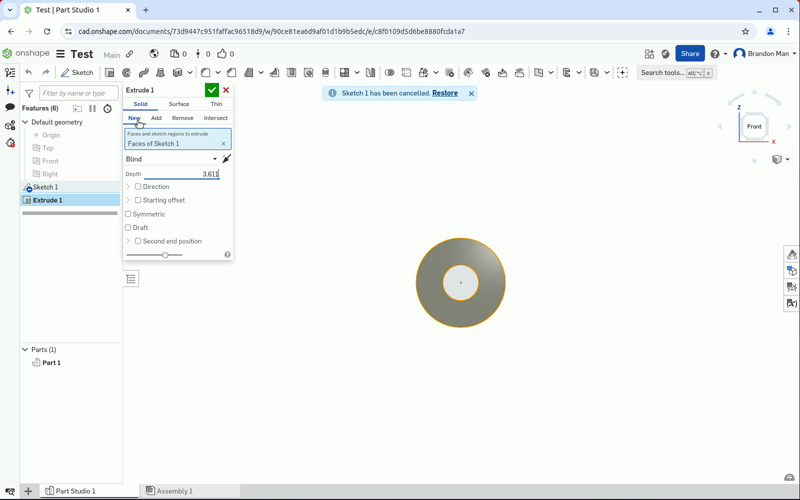
key(enter)
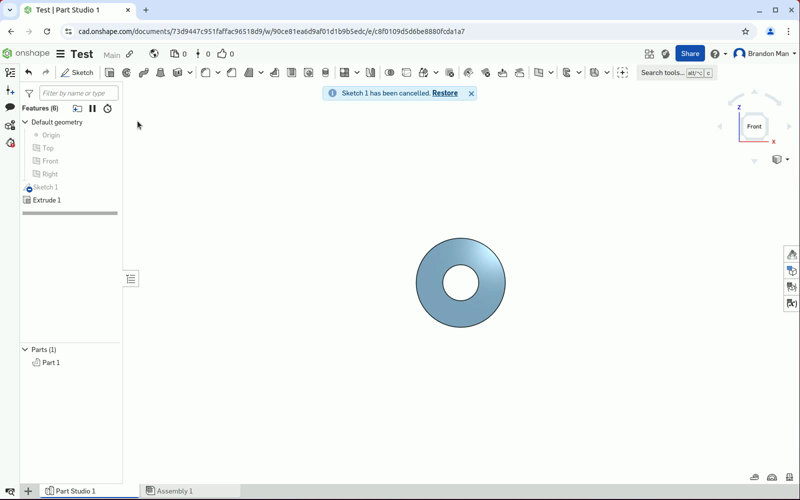
key(shift+h)
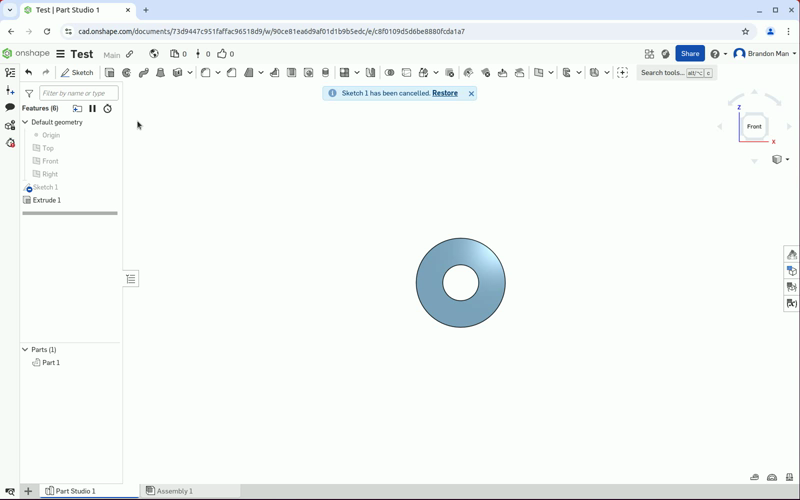
key(shift+h)
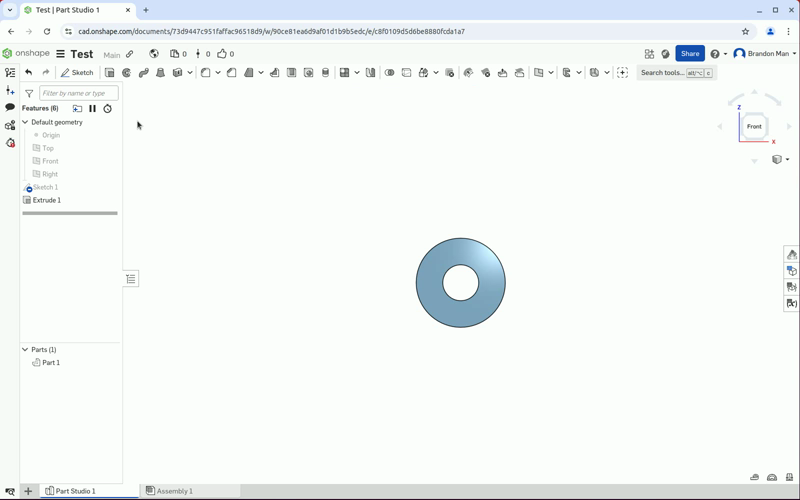
mouse_move(73, 189)
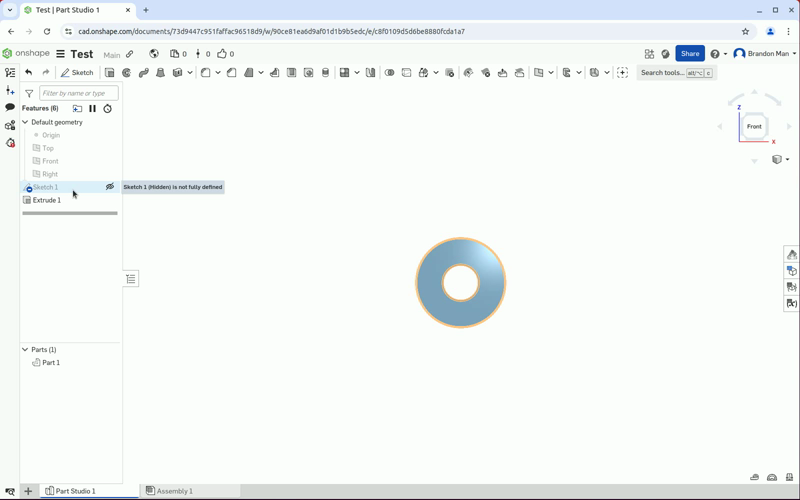
click(73, 189)
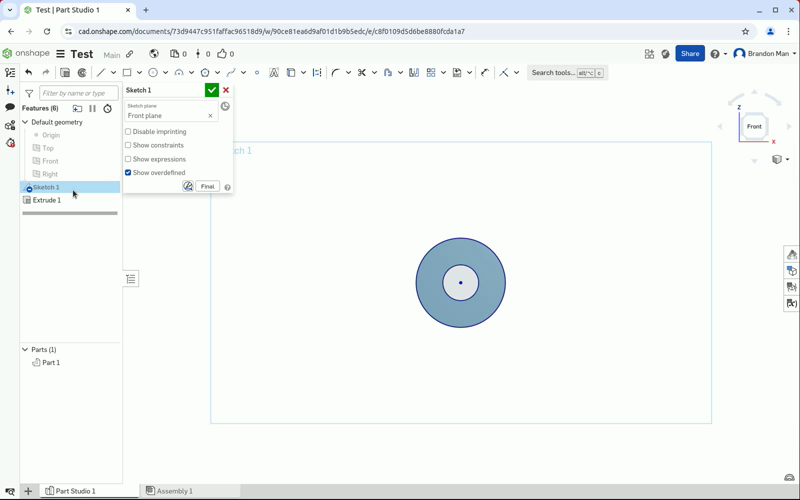
mouse_move(229, 92)
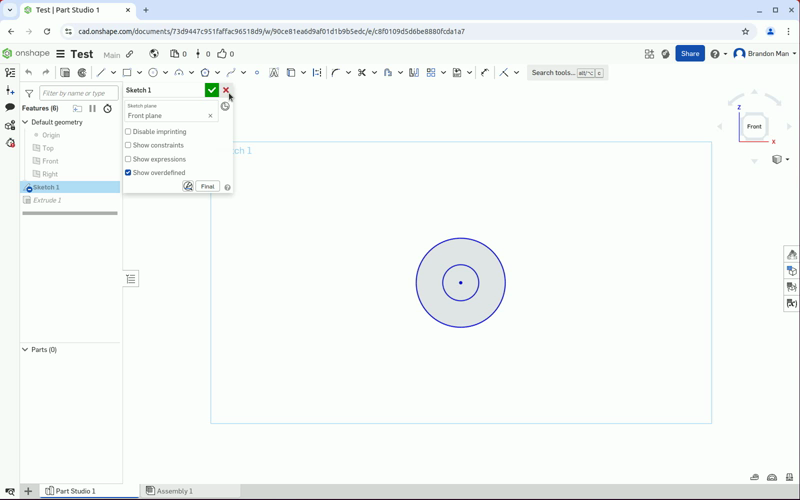
click(229, 92)
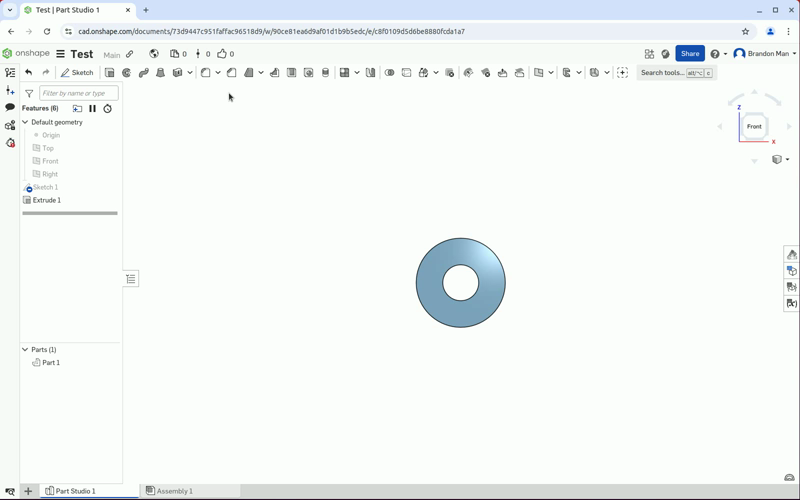
mouse_move(541, 75)
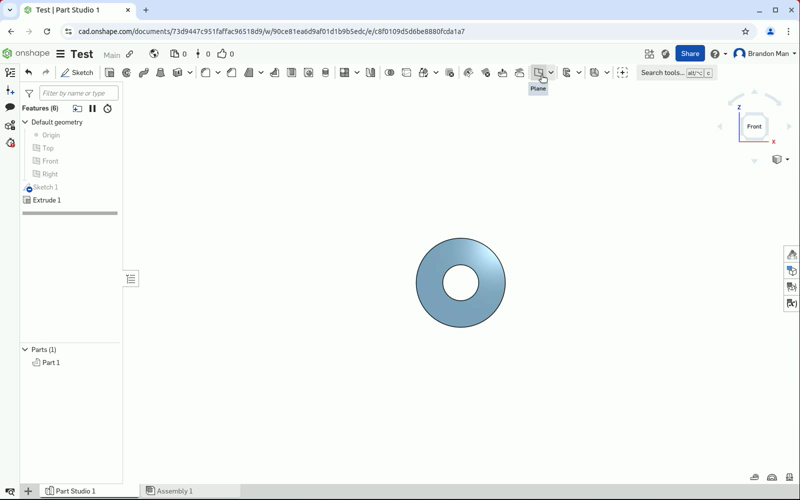
click(541, 75)
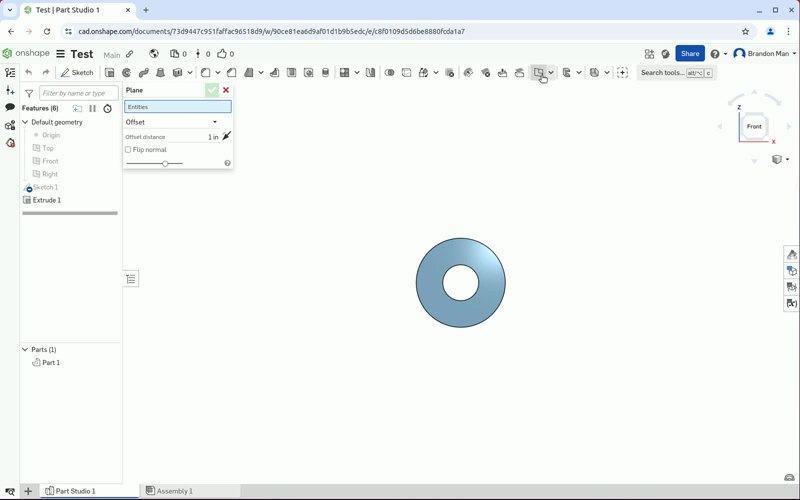
mouse_move(73, 163)
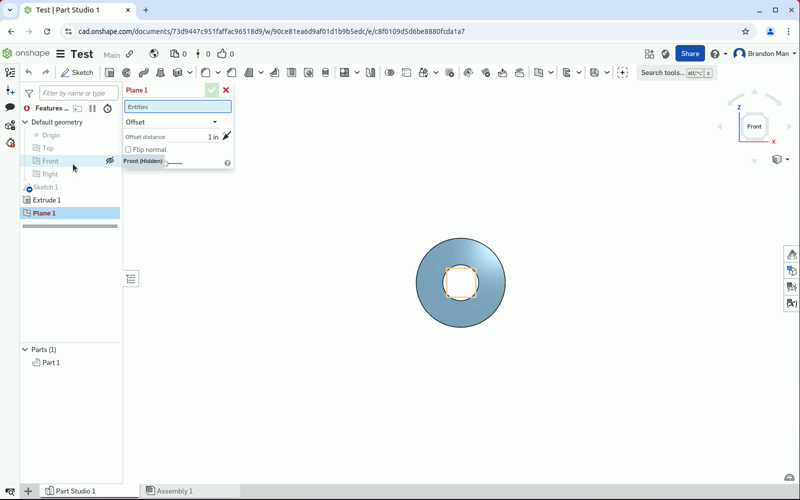
click(73, 163)
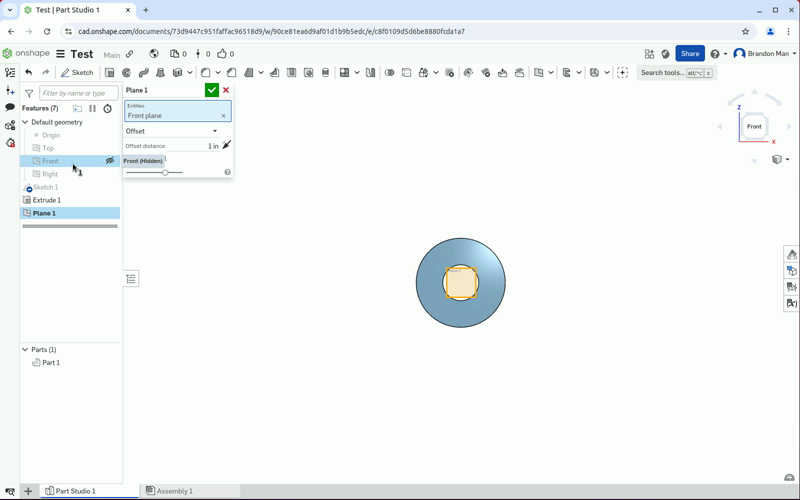
key(tab, 2)
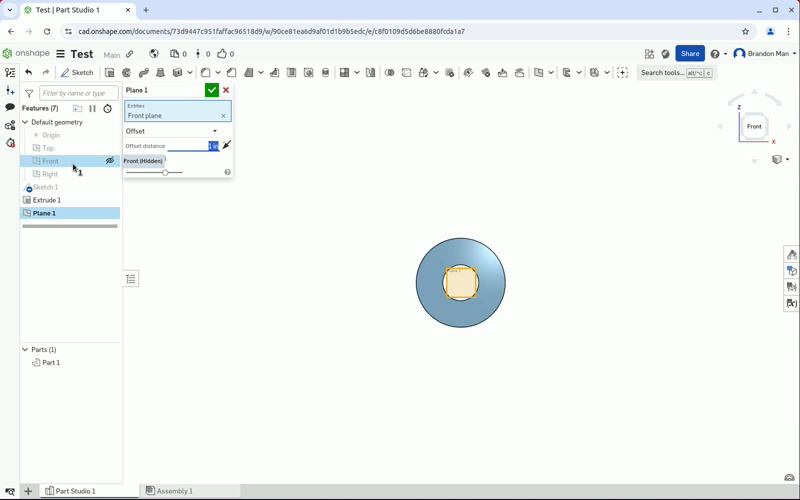
text(3.605)
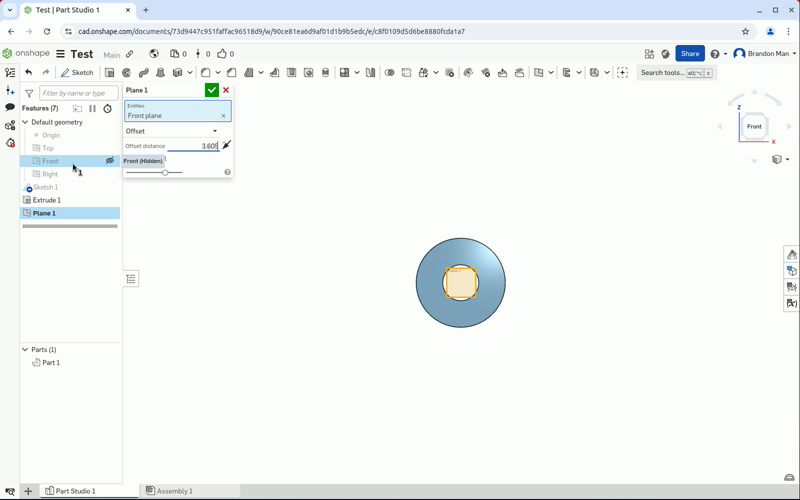
key(enter, 2)
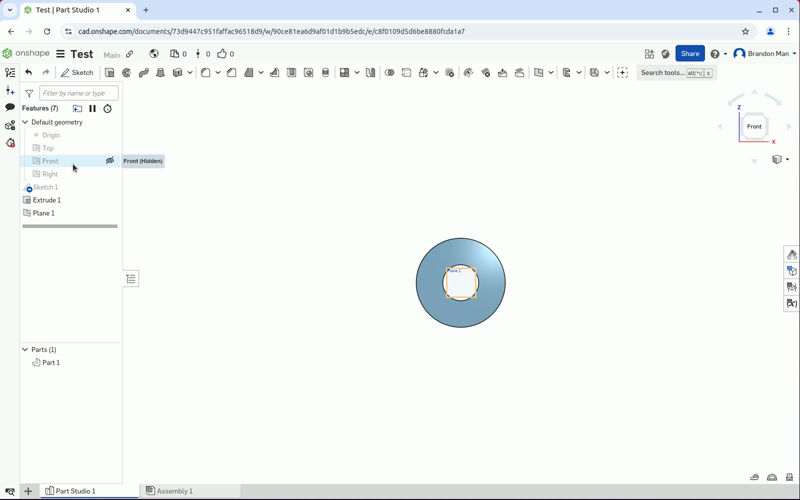
key(shift+s)
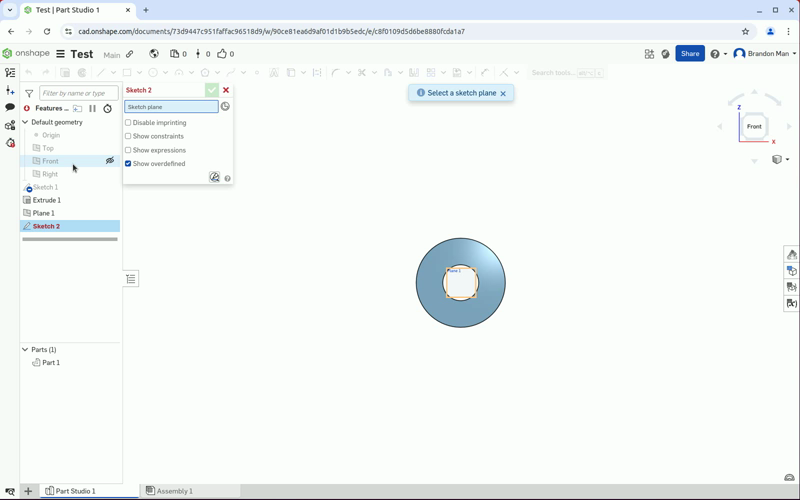
mouse_move(73, 215)
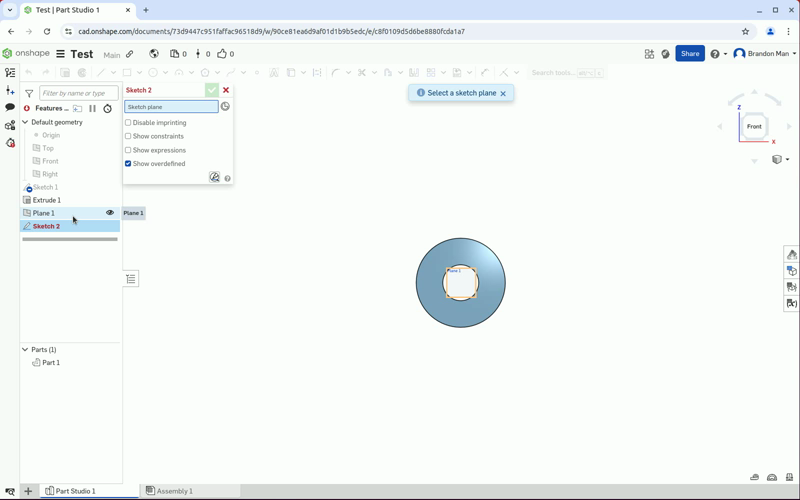
click(73, 215)
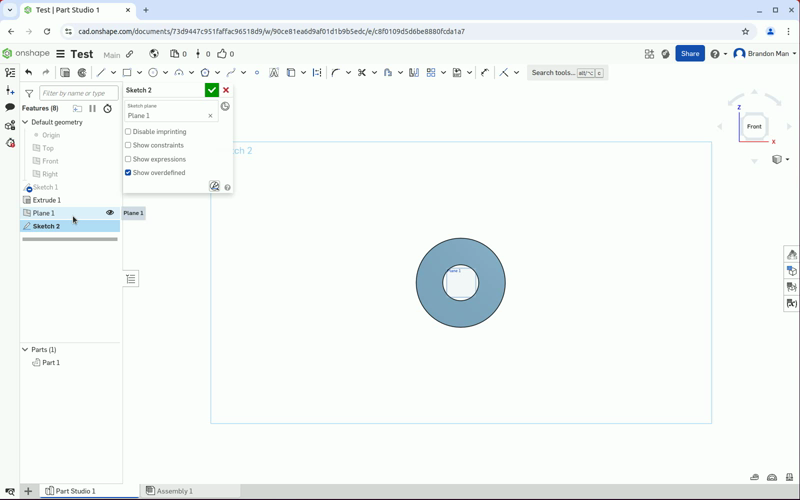
mouse_move(73, 352)
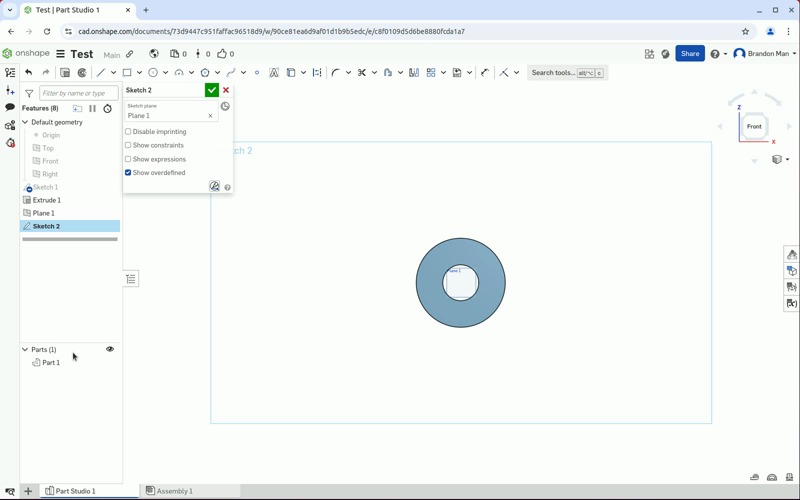
key(y)
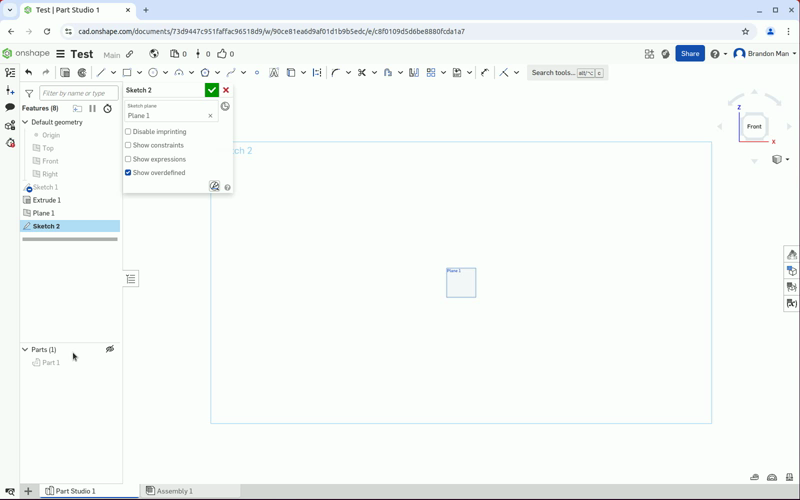
key(c)
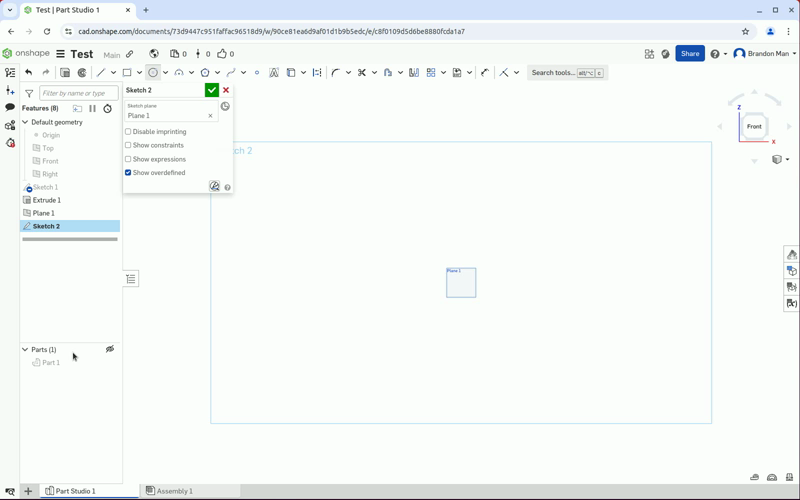
key_down(shift)
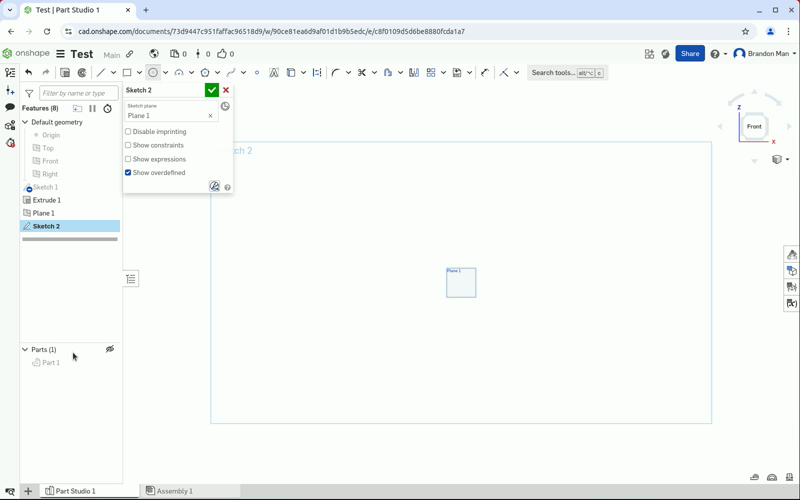
mouse_move(460, 282)
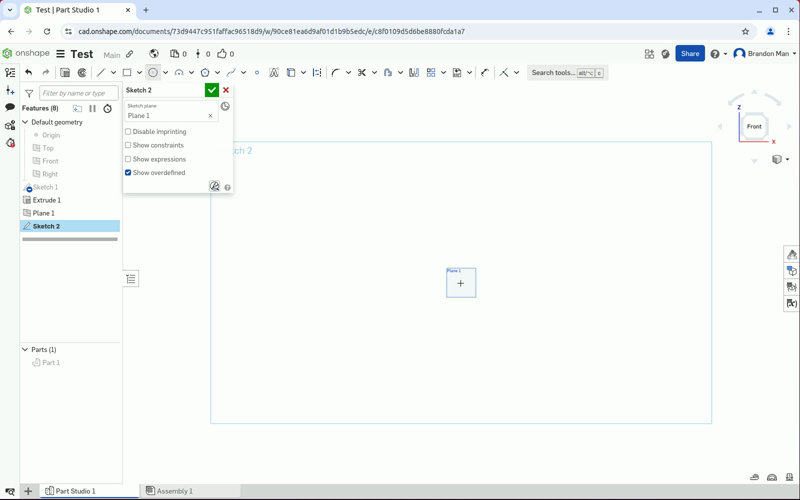
click(460, 282)
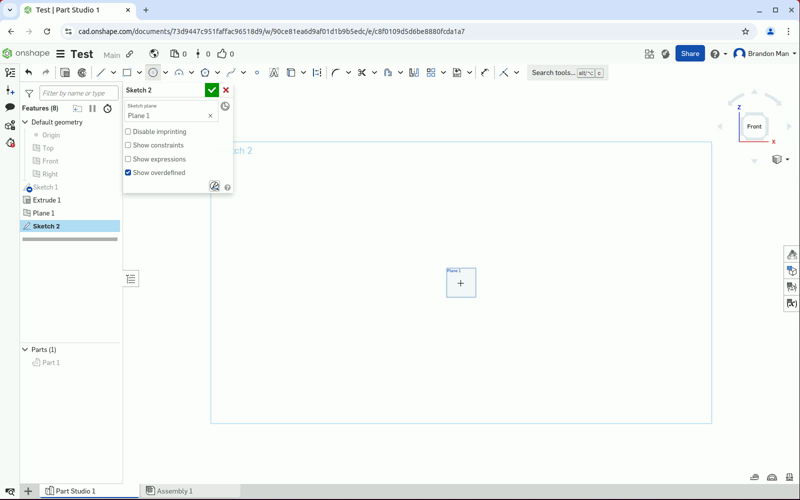
key_up(shift)
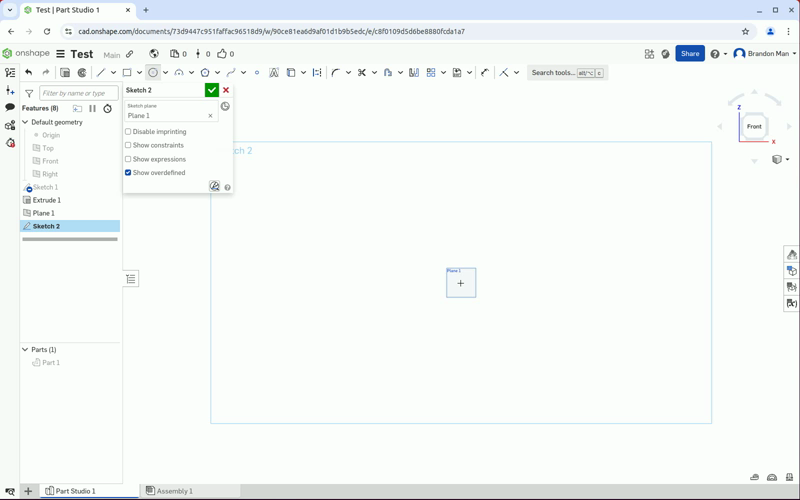
mouse_move(492, 282)
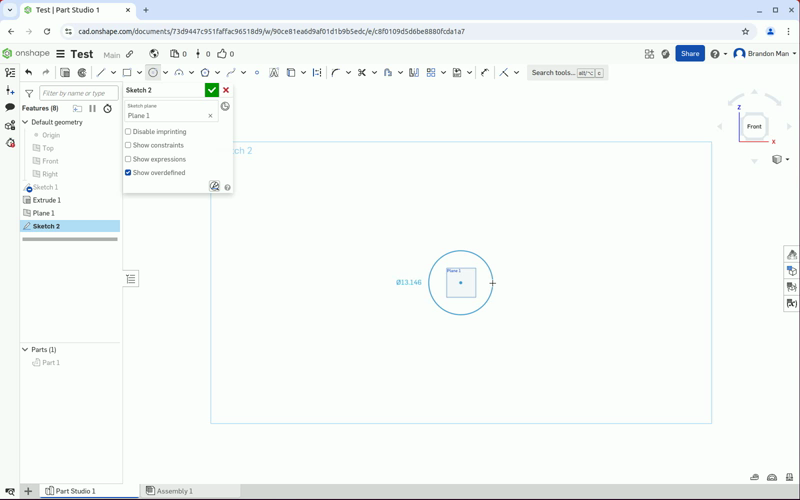
click(492, 282)
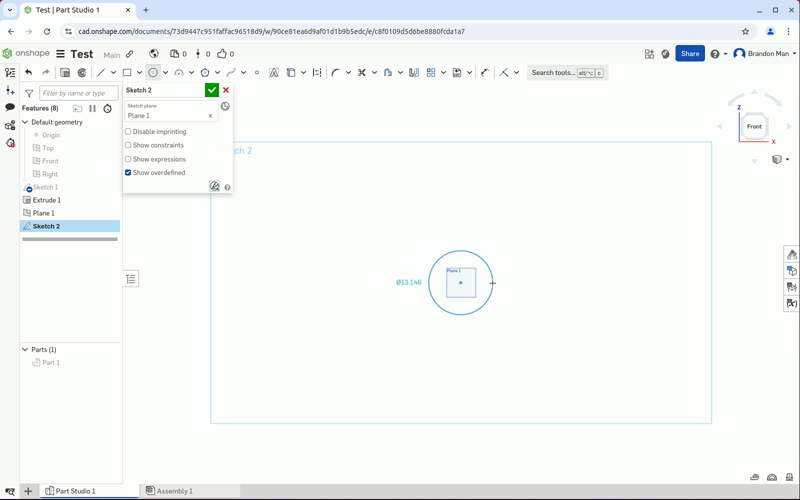
key(esc)
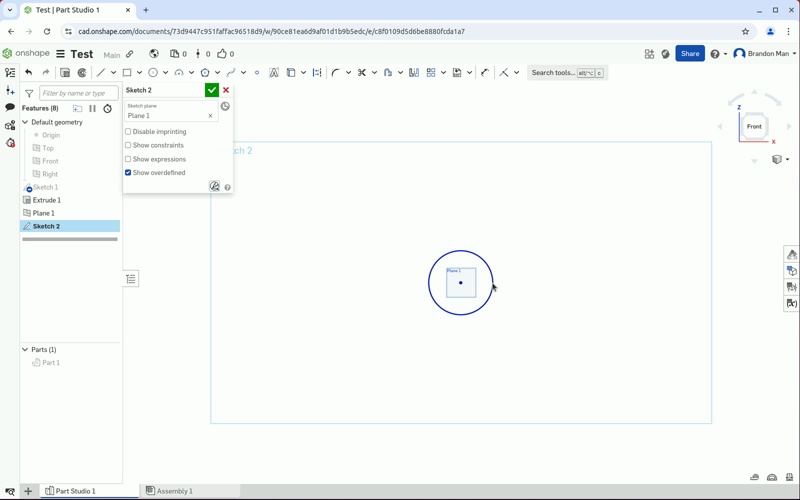
key(c)
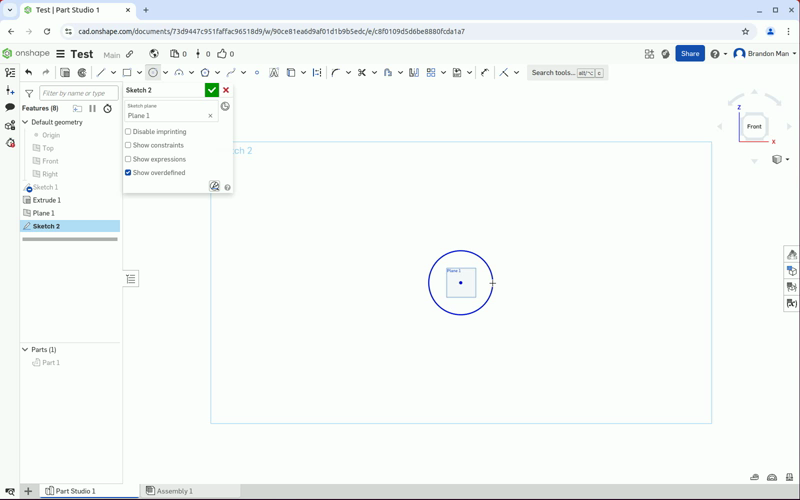
key_down(shift)
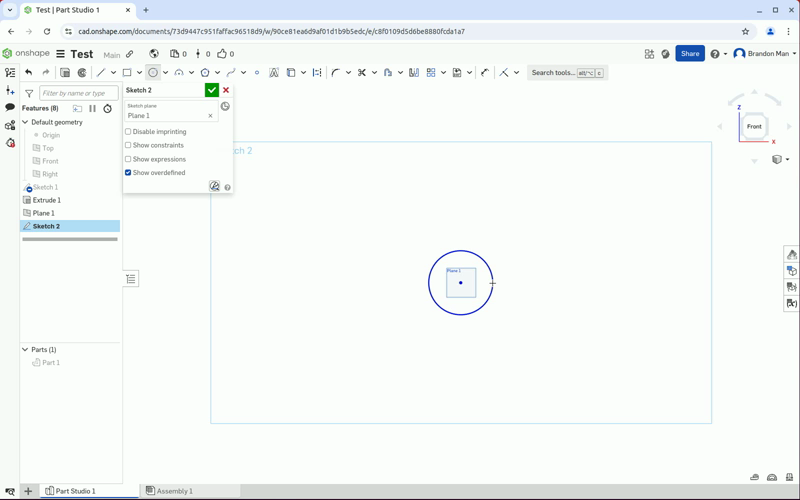
mouse_move(460, 282)
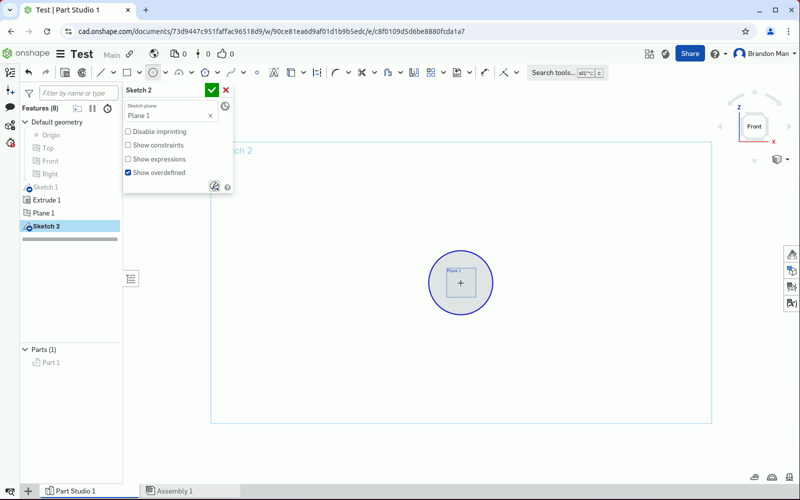
click(460, 282)
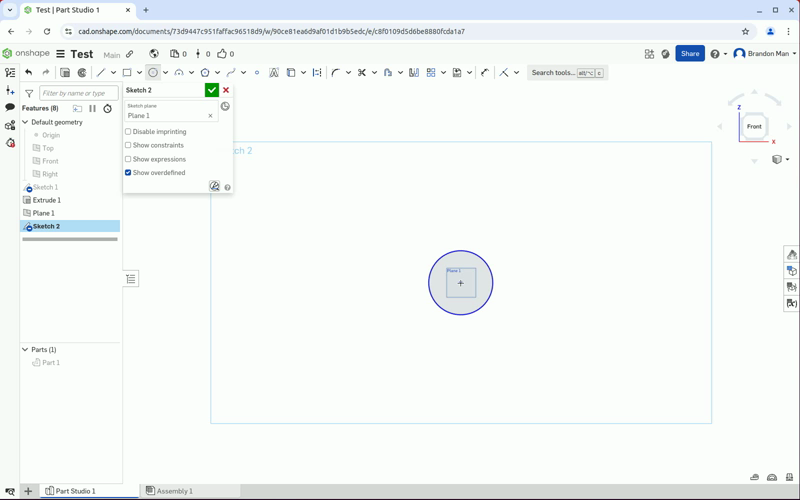
key_up(shift)
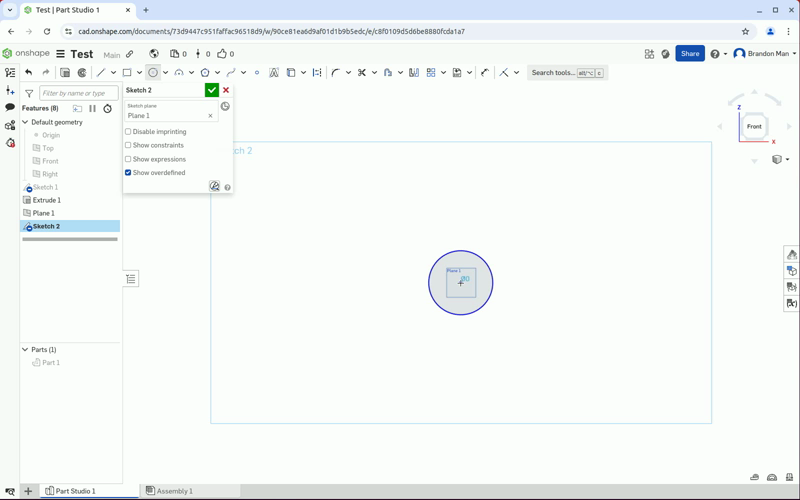
mouse_move(478, 282)
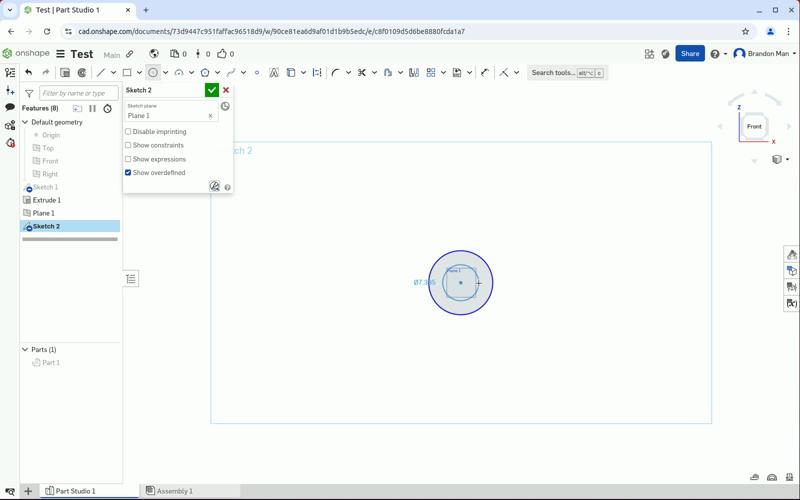
click(478, 282)
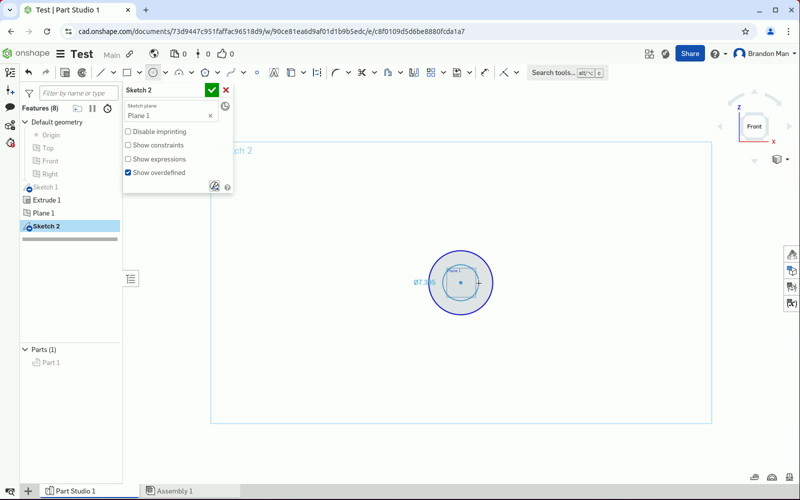
key(esc)
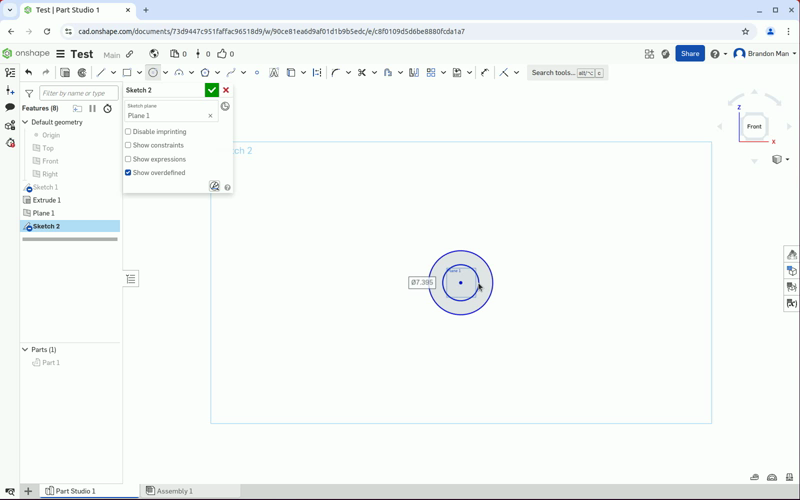
mouse_move(452, 258)
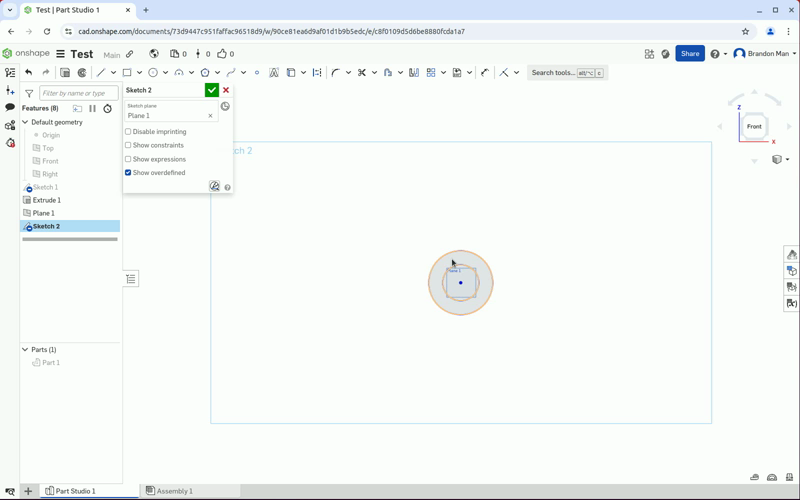
click(452, 258)
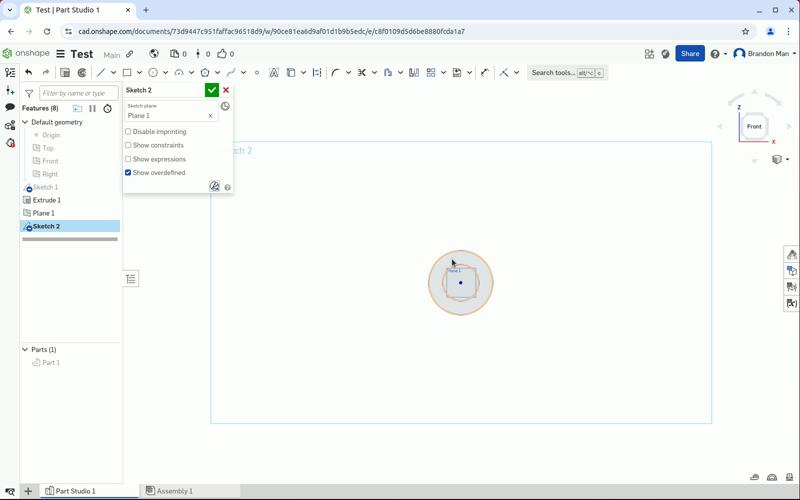
mouse_move(73, 352)
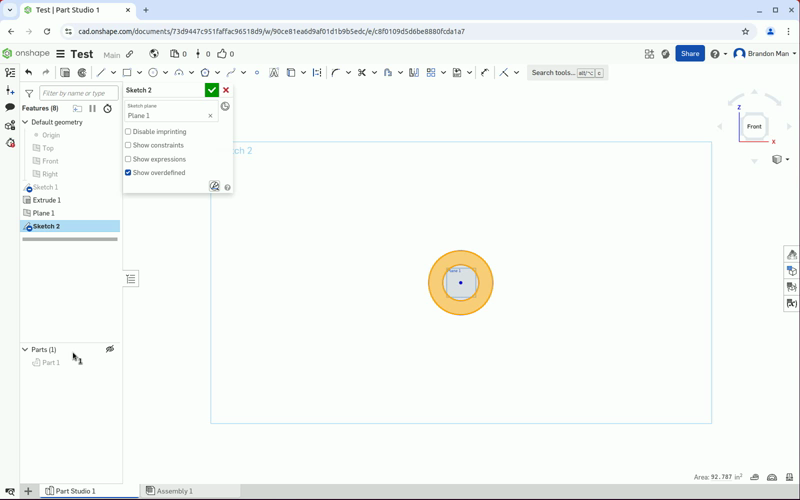
key(shift+y)
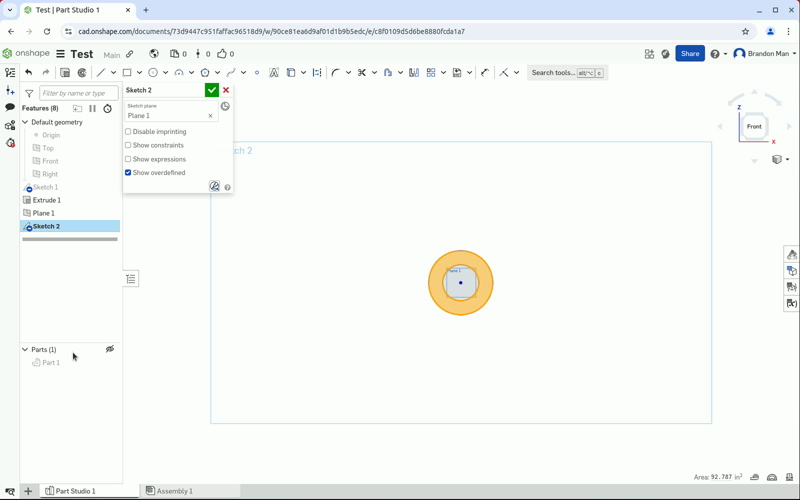
key(shift+e)
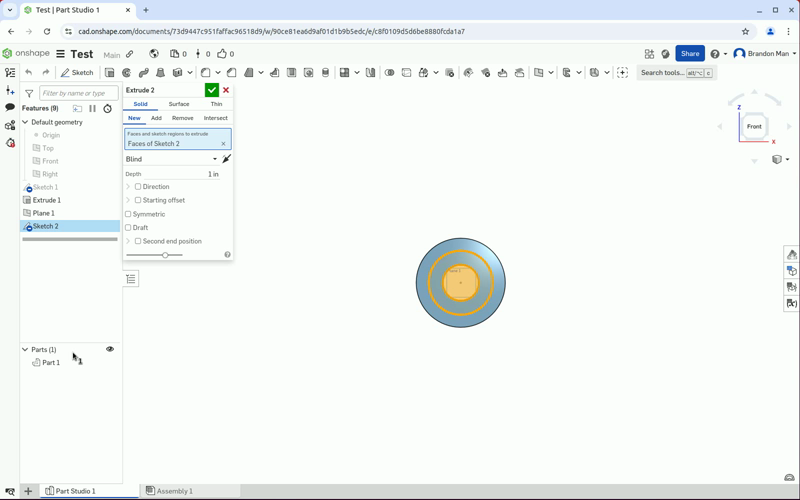
mouse_move(143, 106)
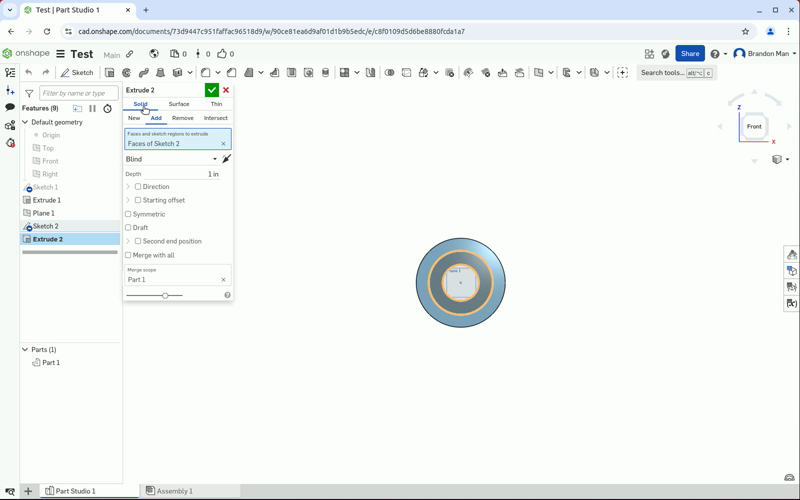
click(143, 106)
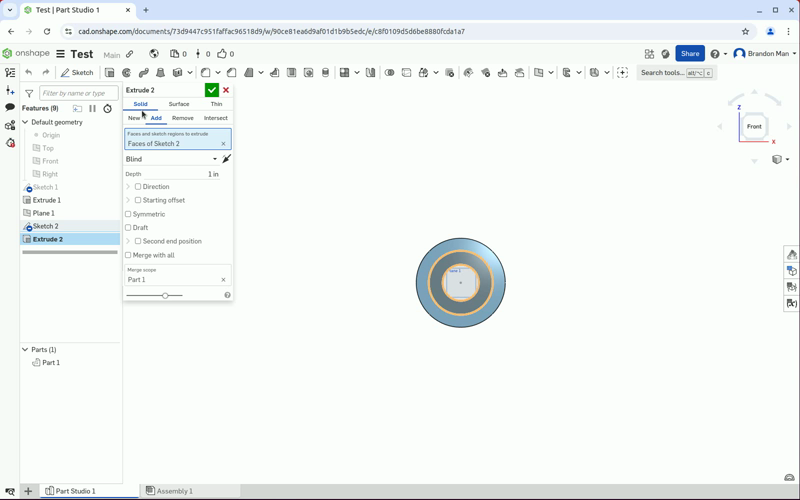
mouse_move(137, 120)
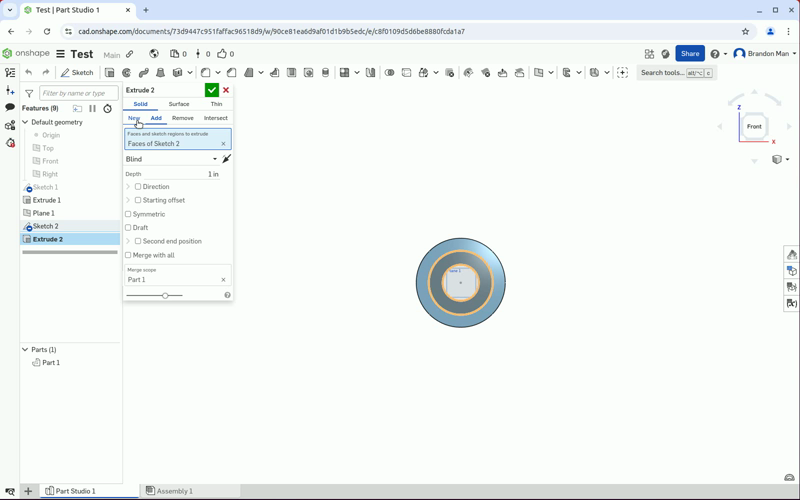
click(137, 120)
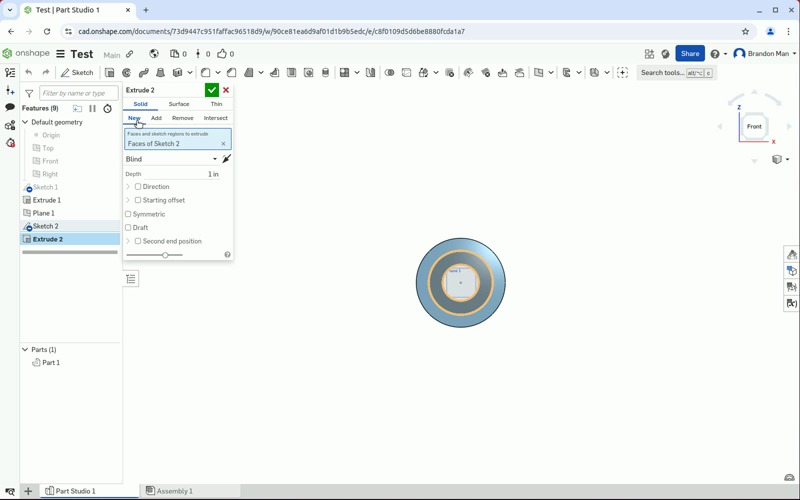
key(tab, 4)
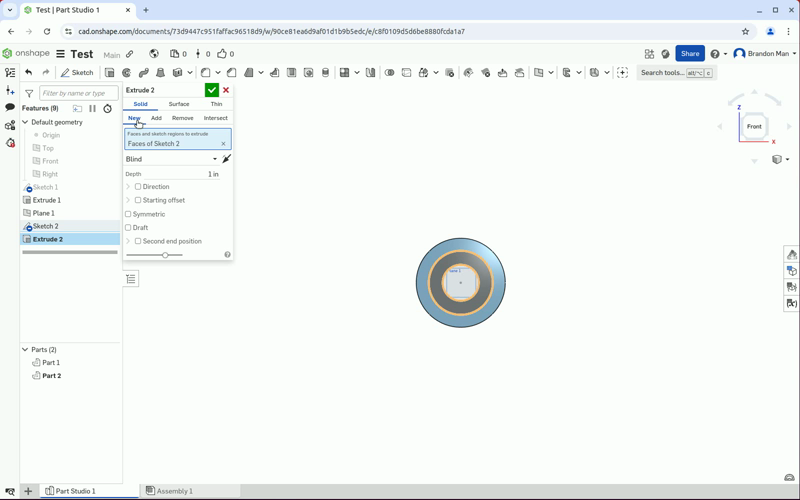
text(1.204)
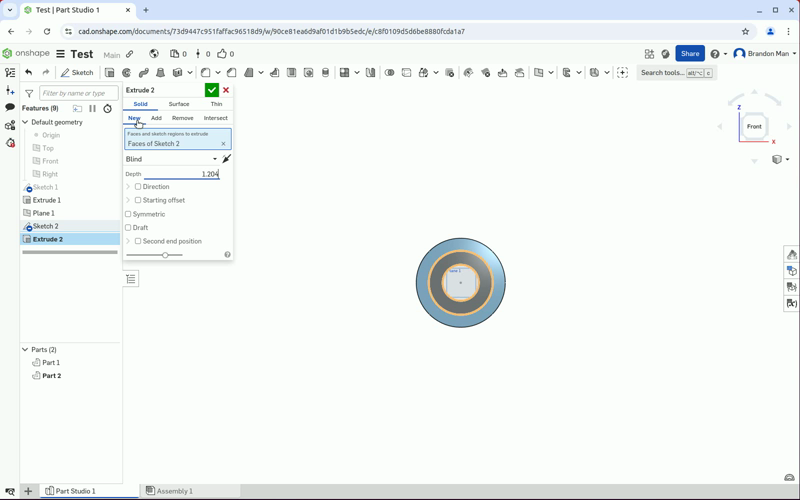
key(enter)
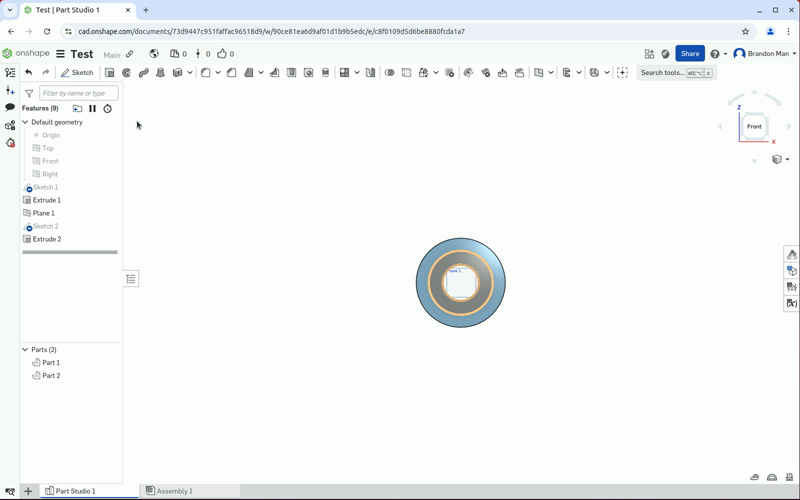
key(shift+h)
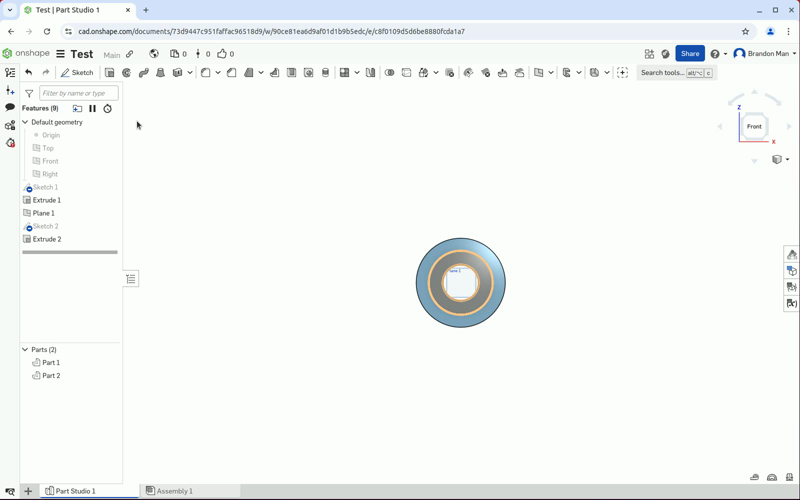
key(shift+h)
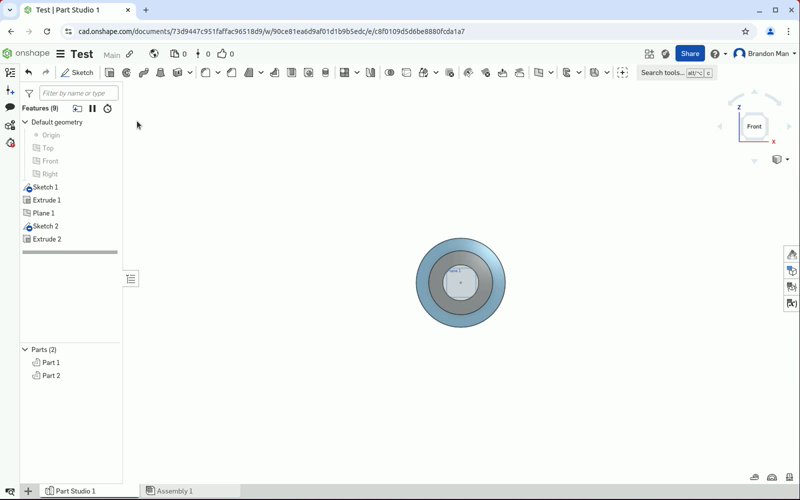
key(shift+7)
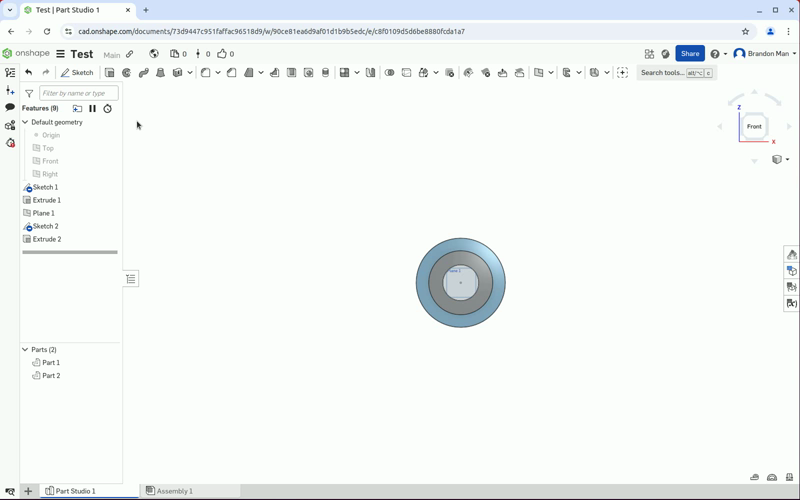
key(left, 2)
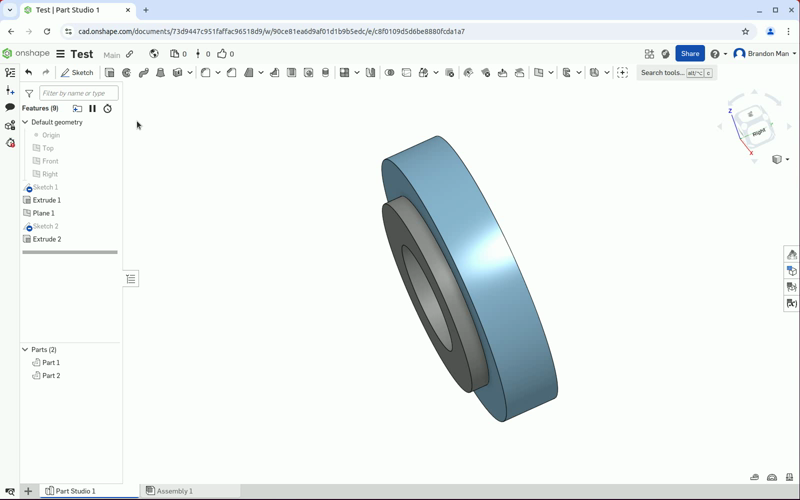
key(down, 2)
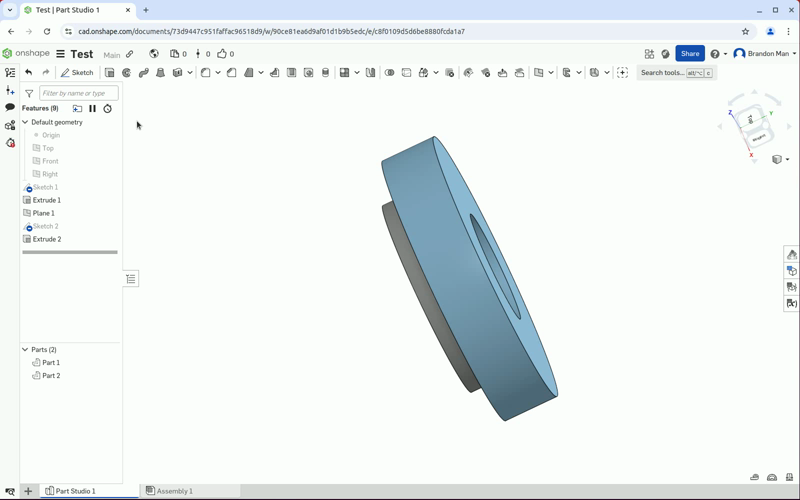
key(up, 2)
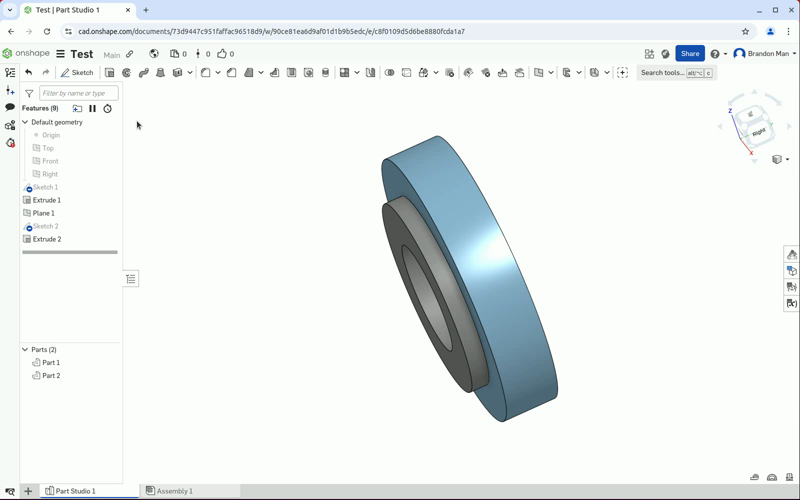
key(right, 2)
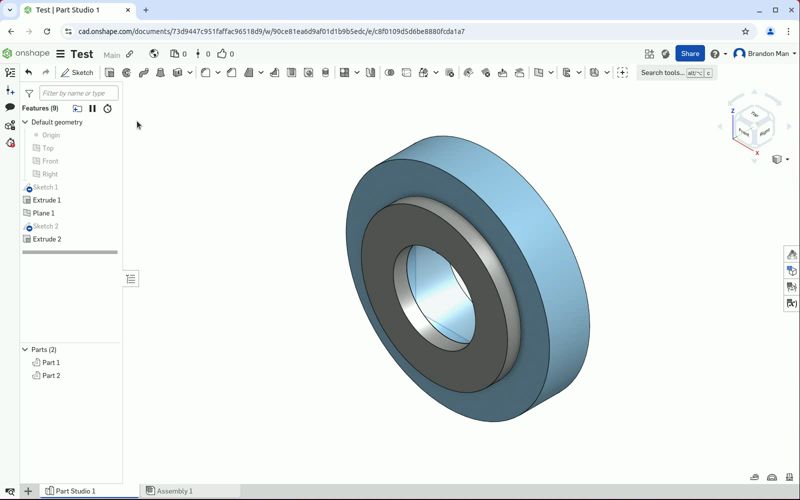
mouse_move(73, 189)
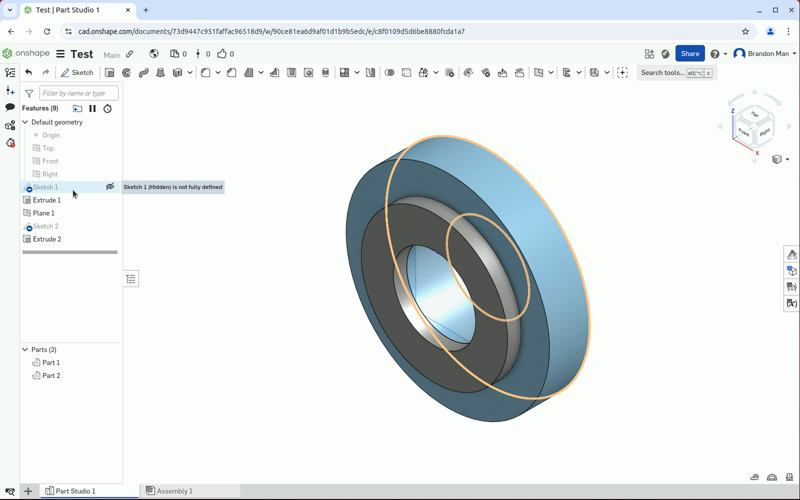
click(73, 189)